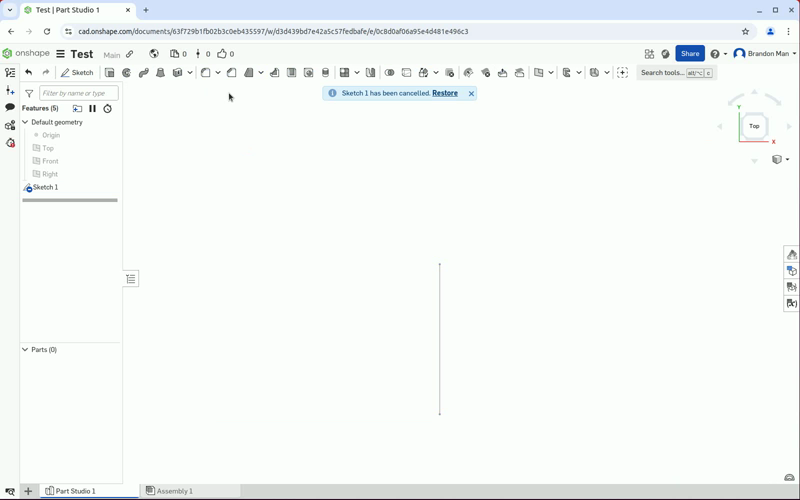
key(shift+h)
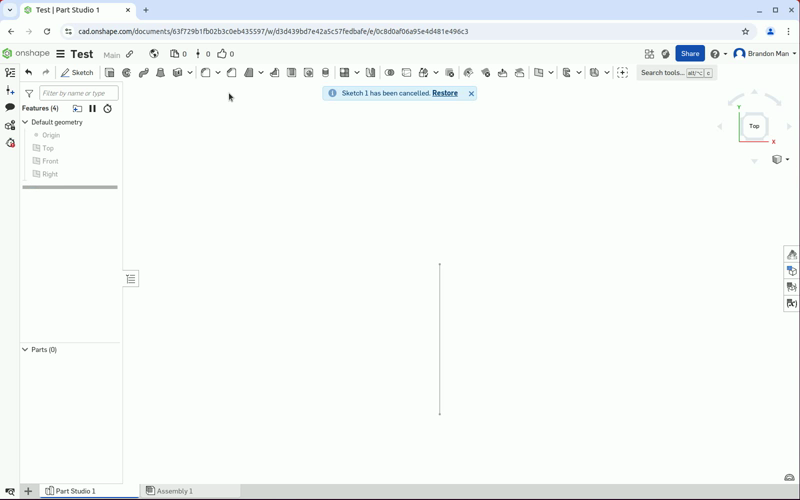
key(shift+s)
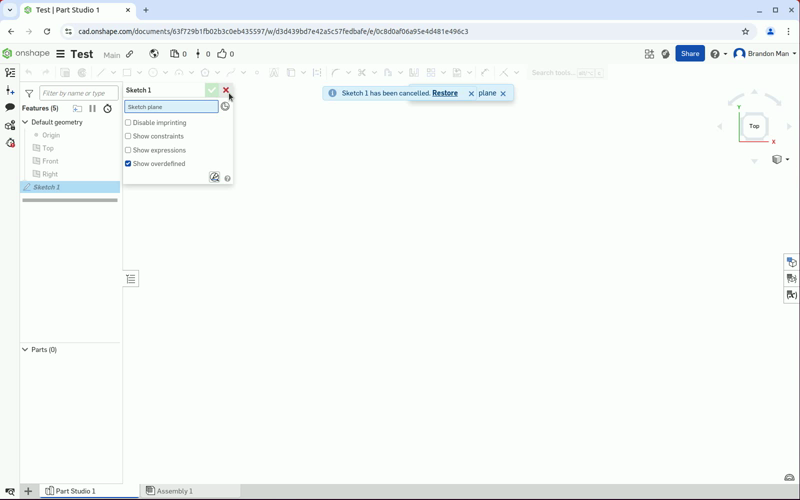
mouse_move(73, 150)
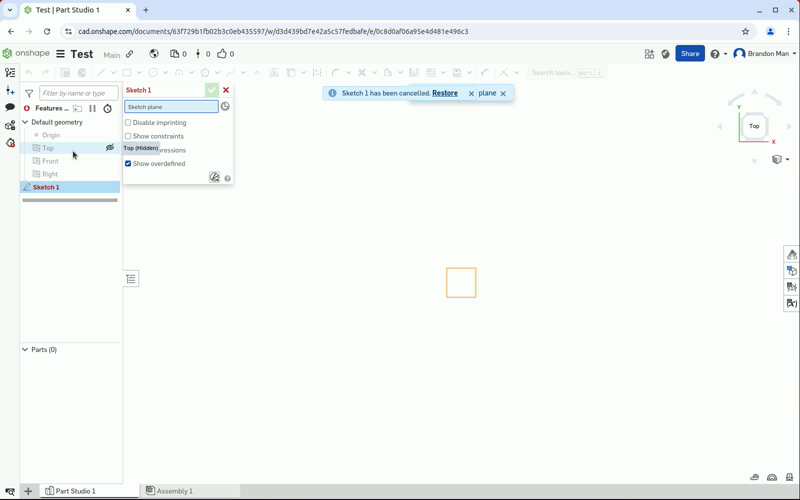
click(73, 150)
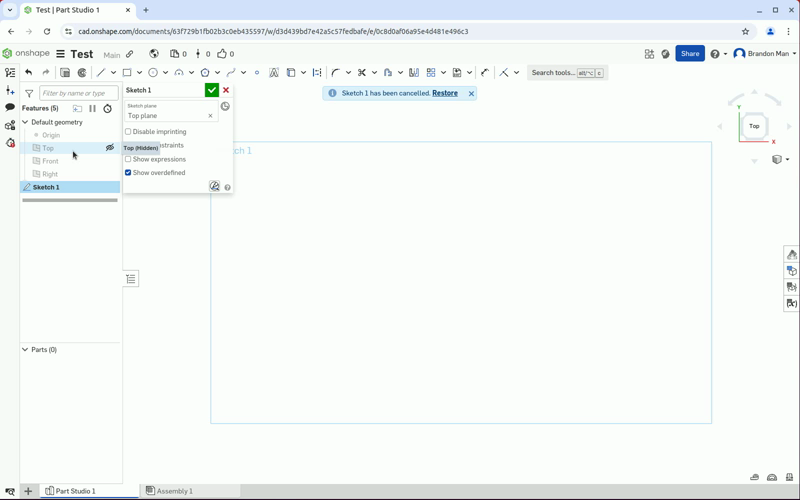
mouse_move(73, 352)
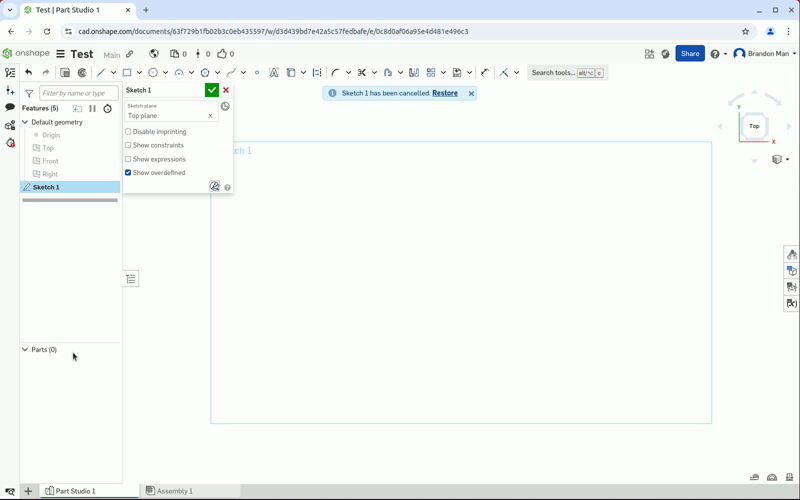
key(y)
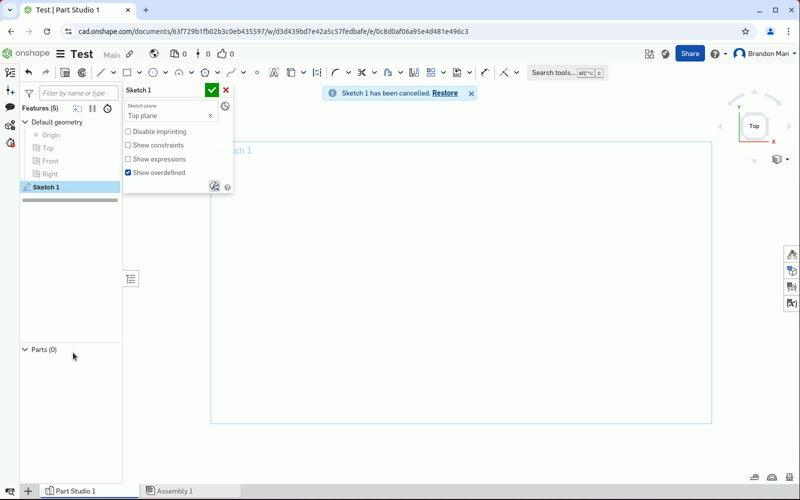
key(l)
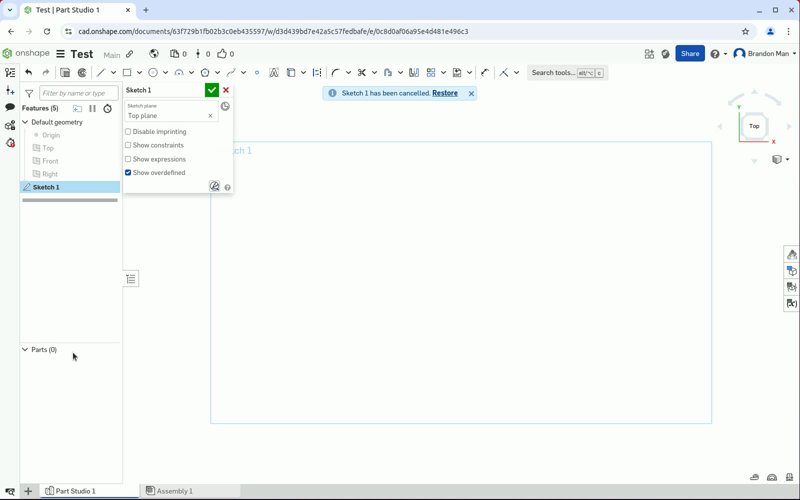
key_down(shift)
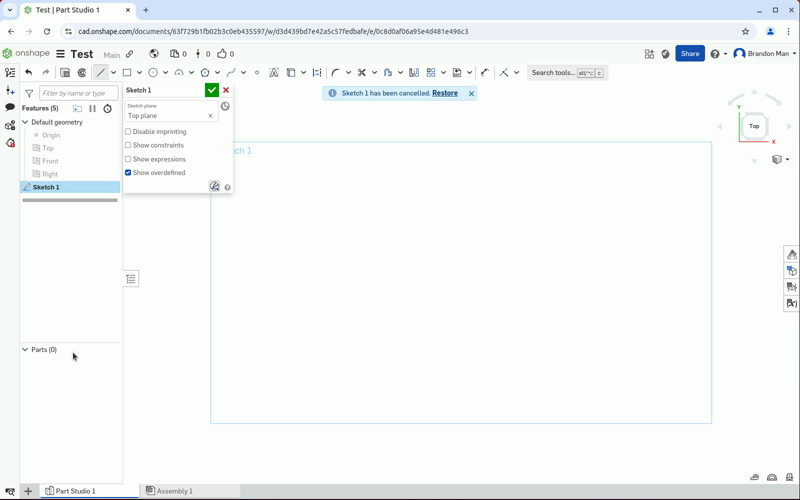
mouse_move(413, 388)
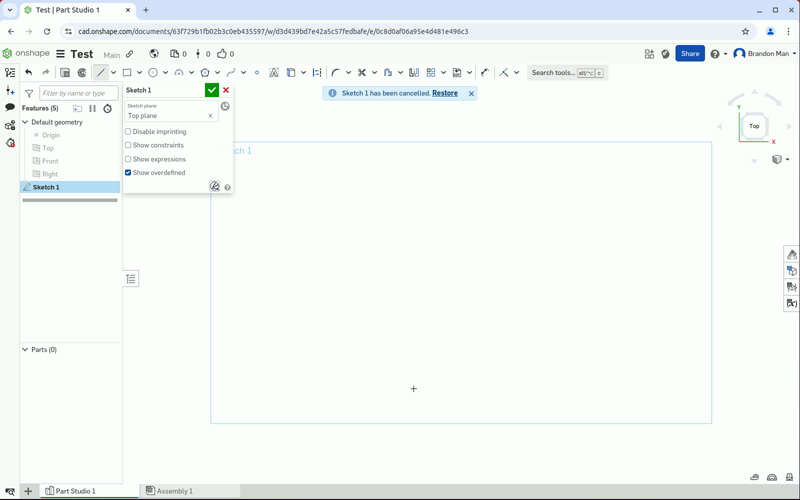
click(413, 388)
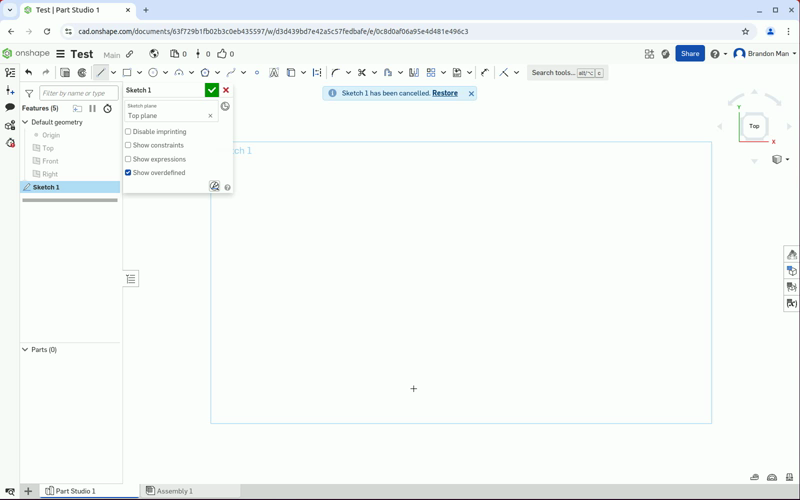
key_up(shift)
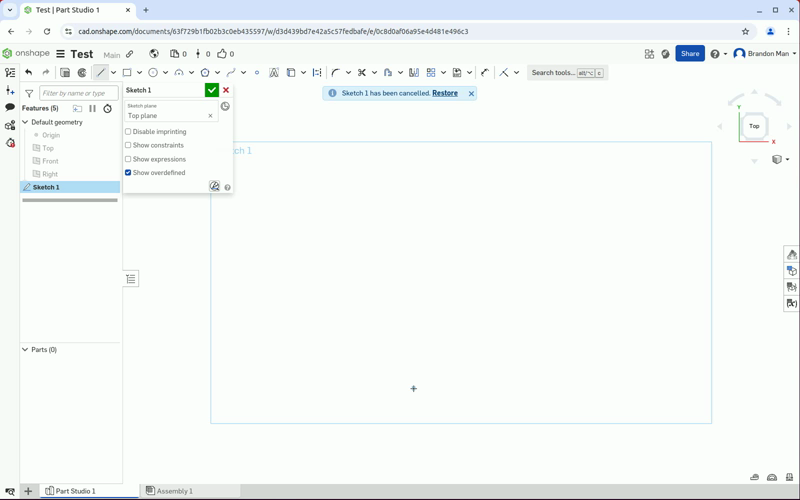
key_down(shift)
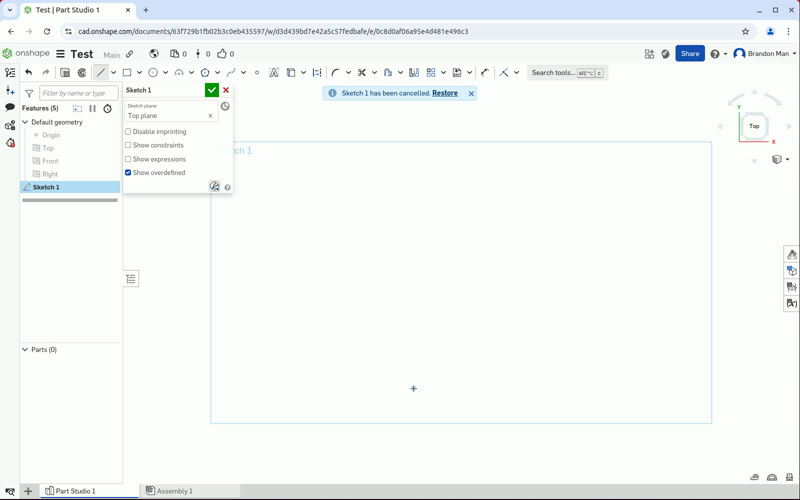
mouse_move(506, 388)
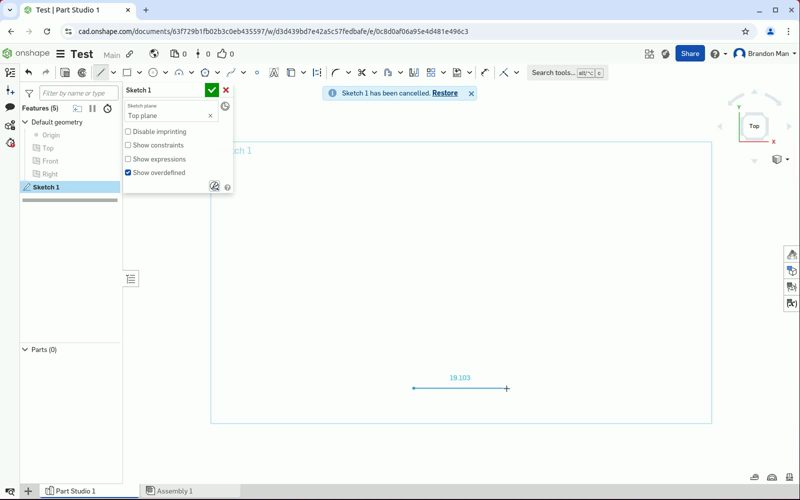
click(506, 388)
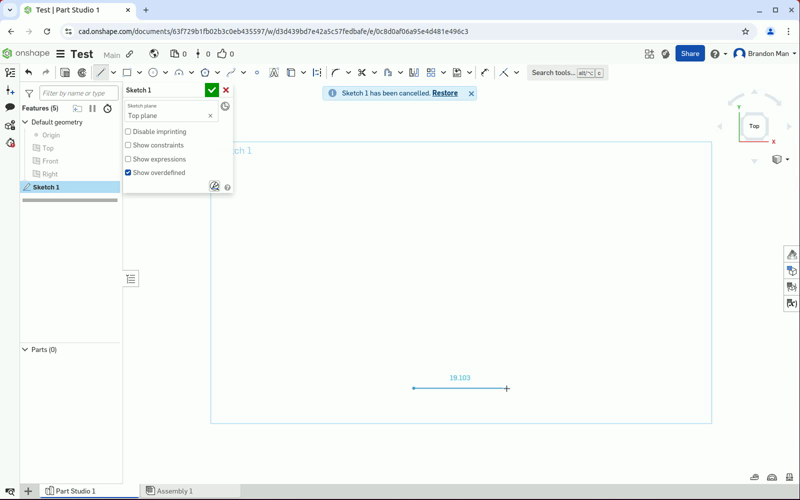
key_up(shift)
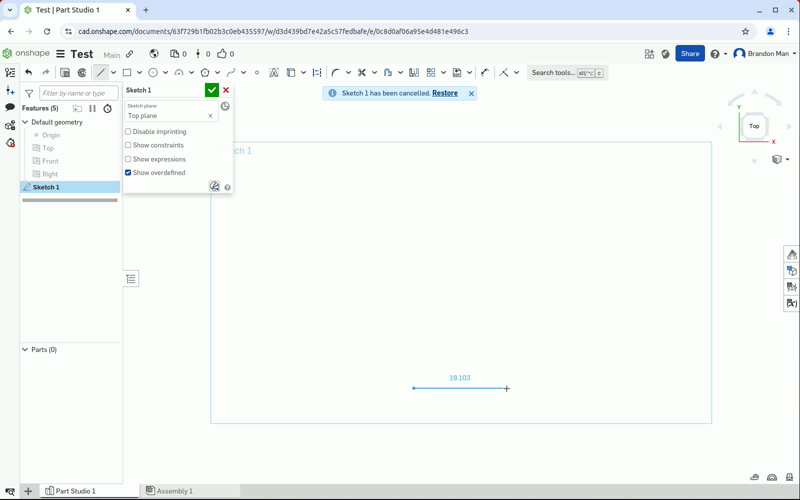
key_down(shift)
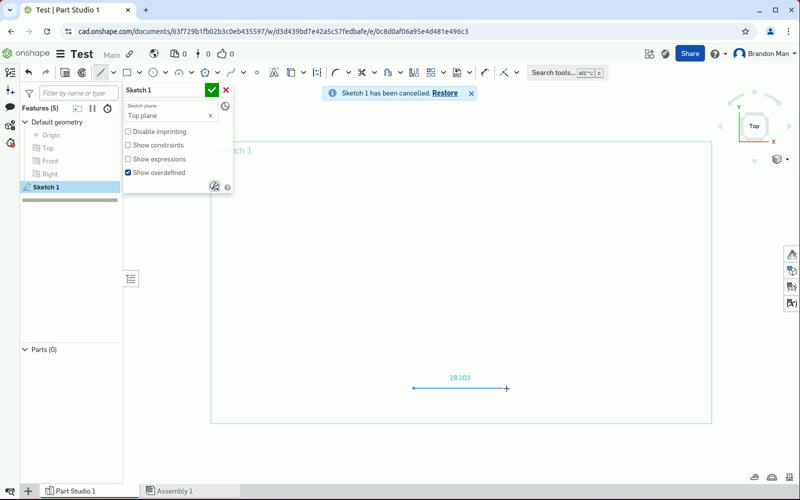
mouse_move(413, 302)
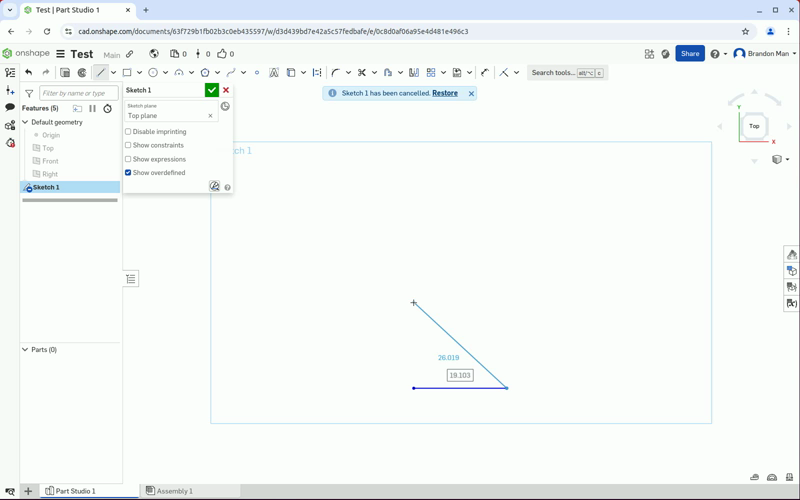
click(413, 302)
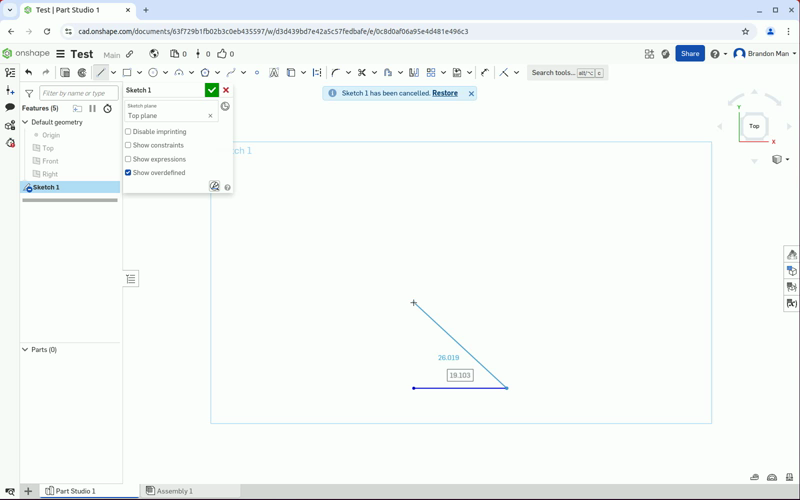
key_up(shift)
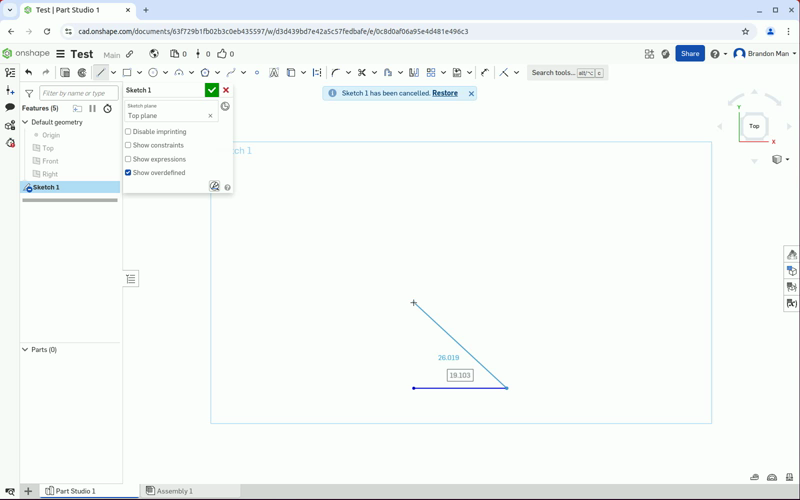
key_down(shift)
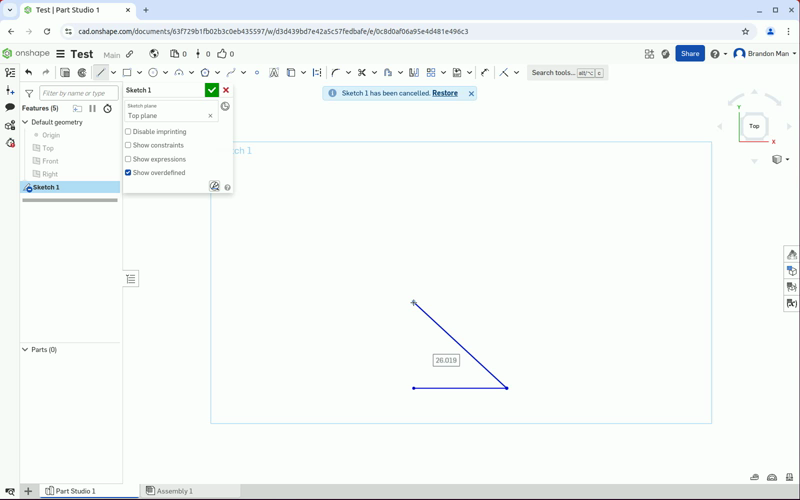
mouse_move(413, 388)
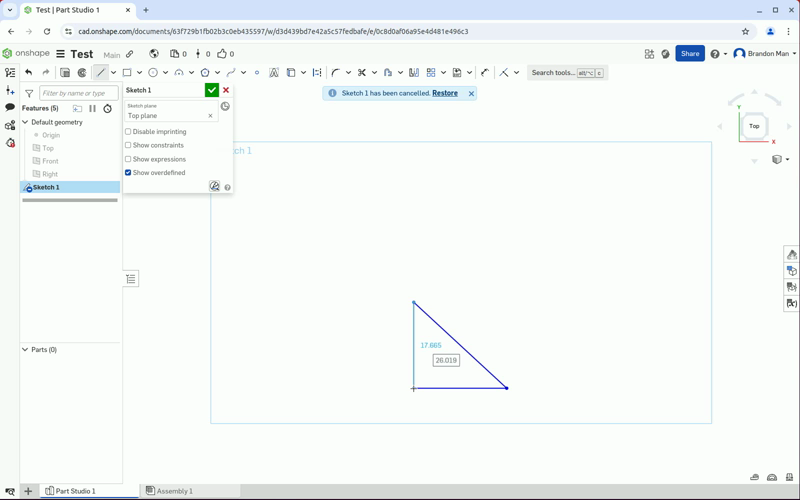
key_up(shift)
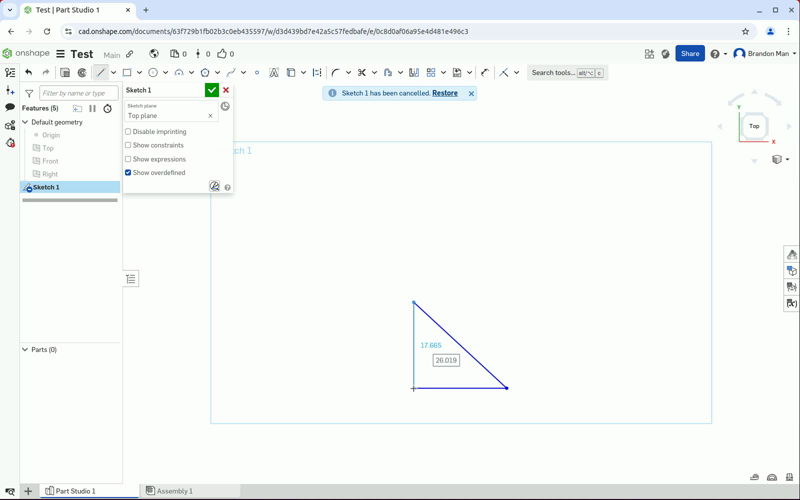
click(413, 388)
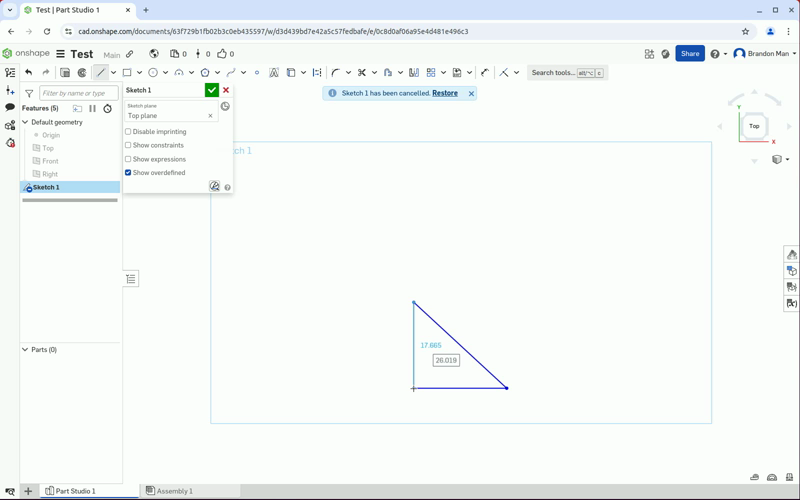
key(esc)
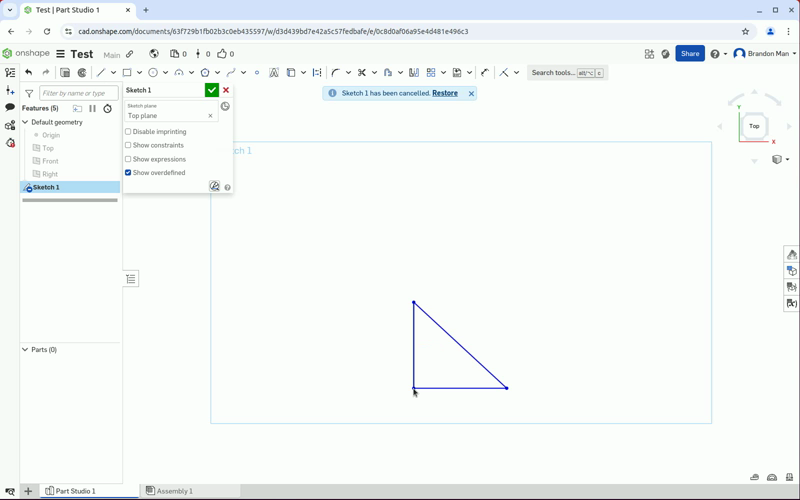
mouse_move(487, 374)
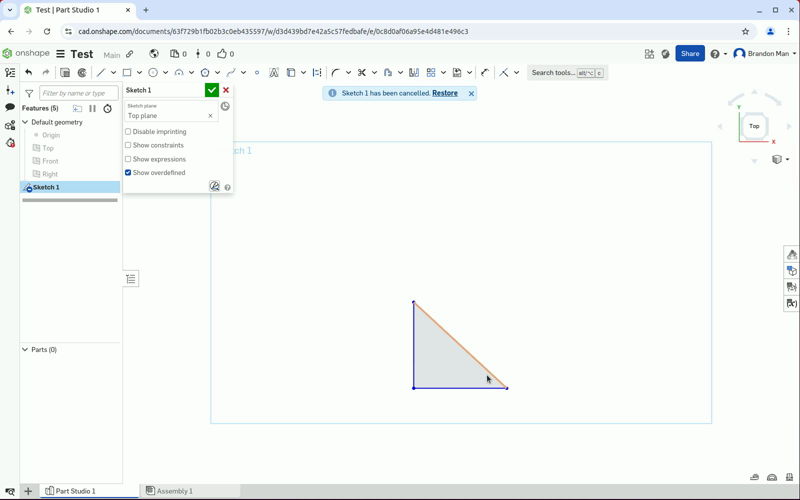
click(487, 374)
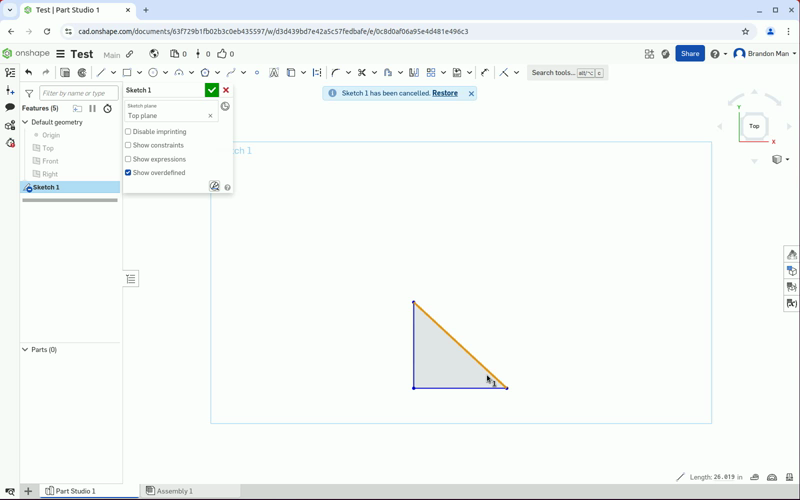
mouse_move(73, 352)
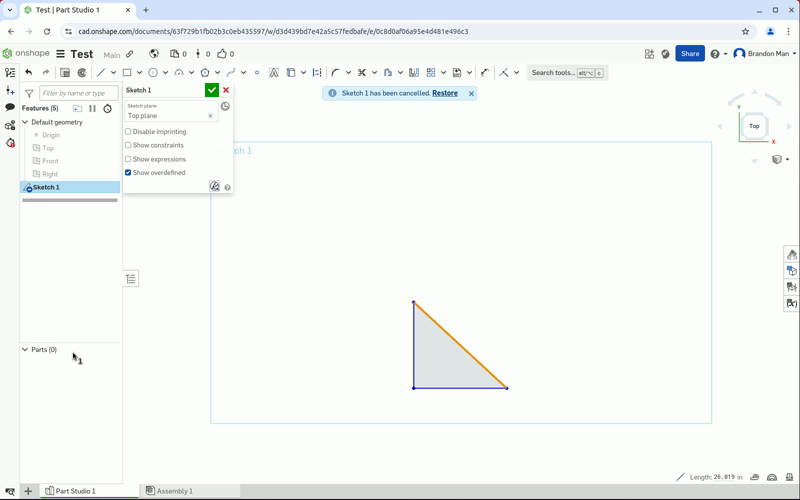
key(shift+y)
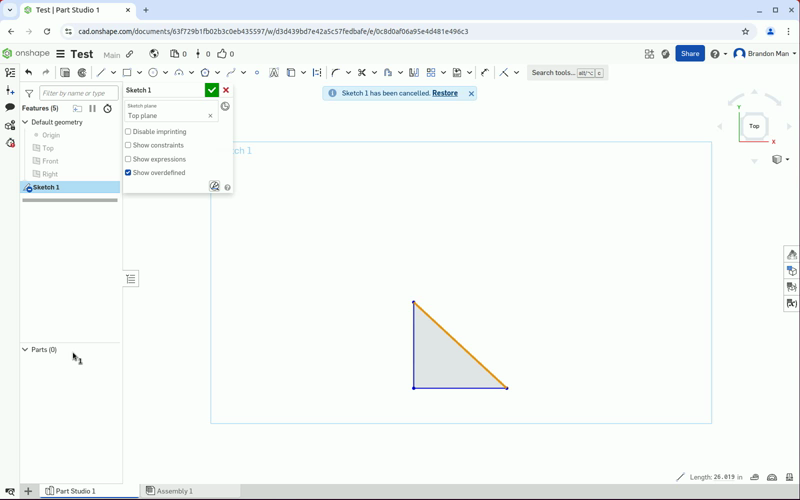
key(shift+e)
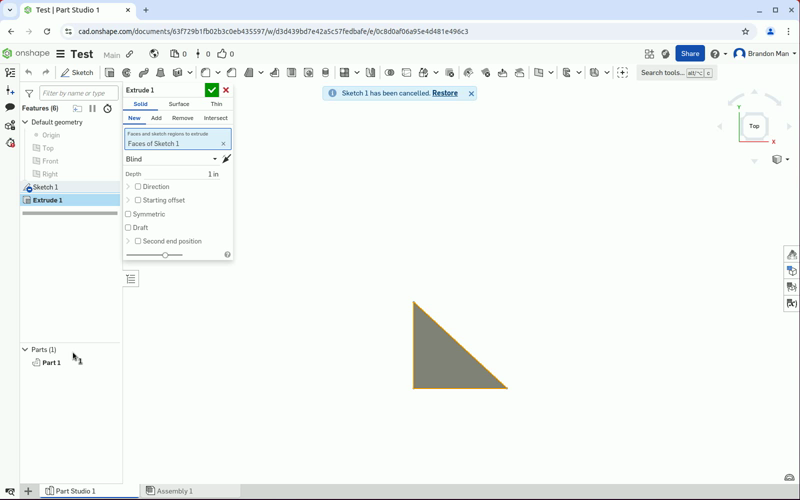
mouse_move(143, 106)
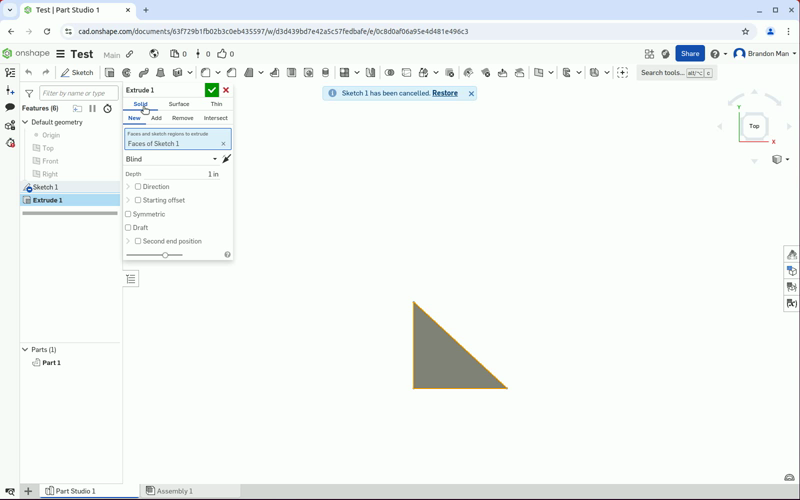
click(143, 106)
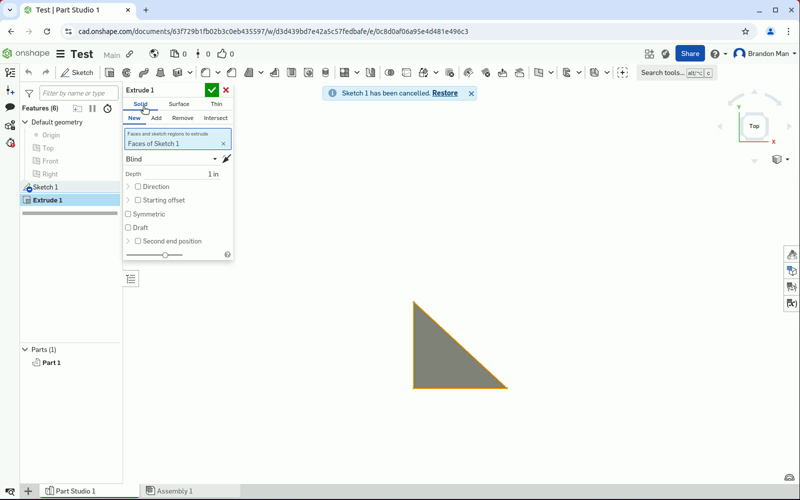
mouse_move(137, 120)
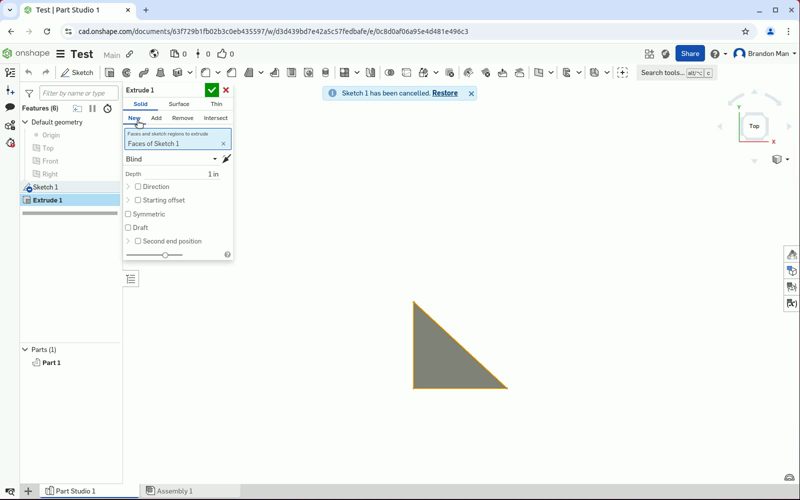
click(137, 120)
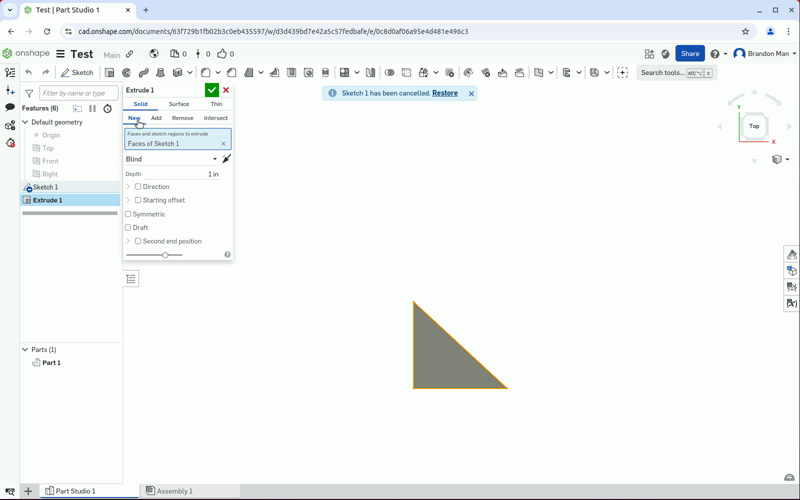
key(tab, 4)
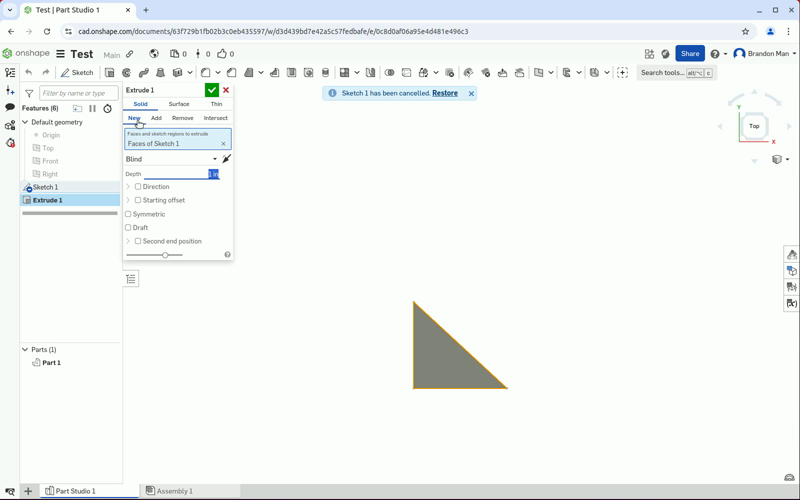
text(1.444)
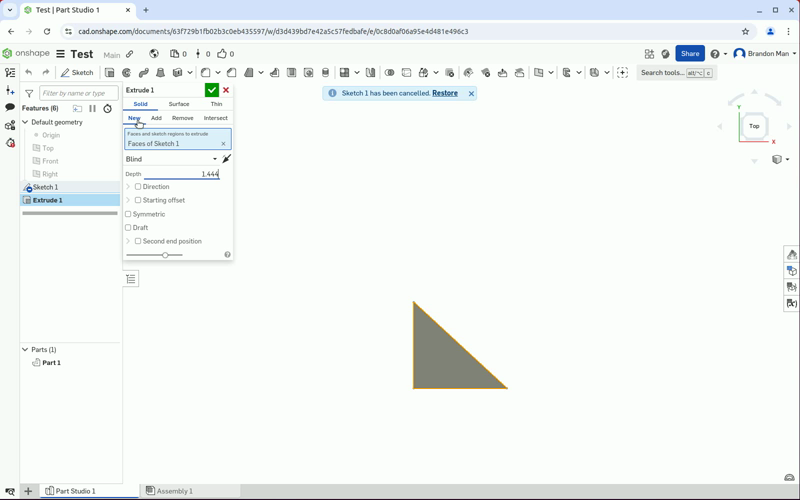
key(enter)
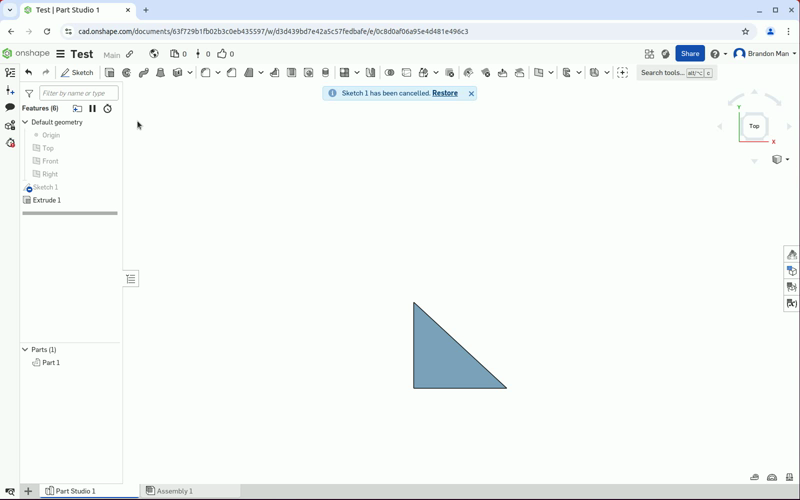
key(shift+h)
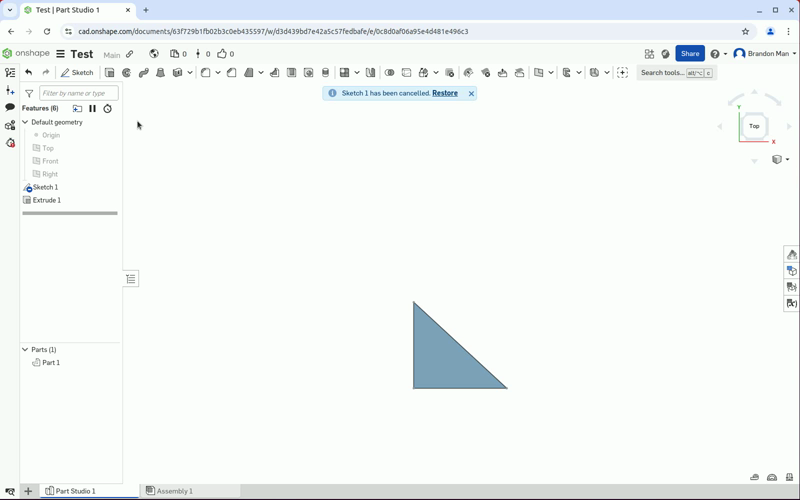
key(shift+h)
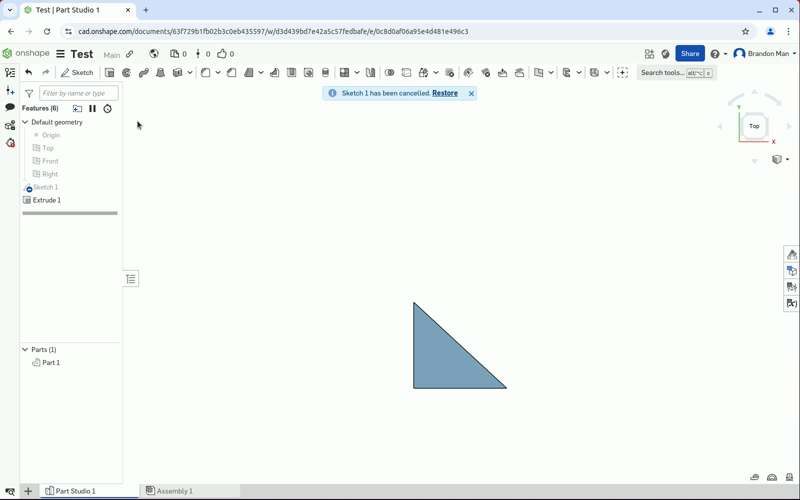
mouse_move(73, 189)
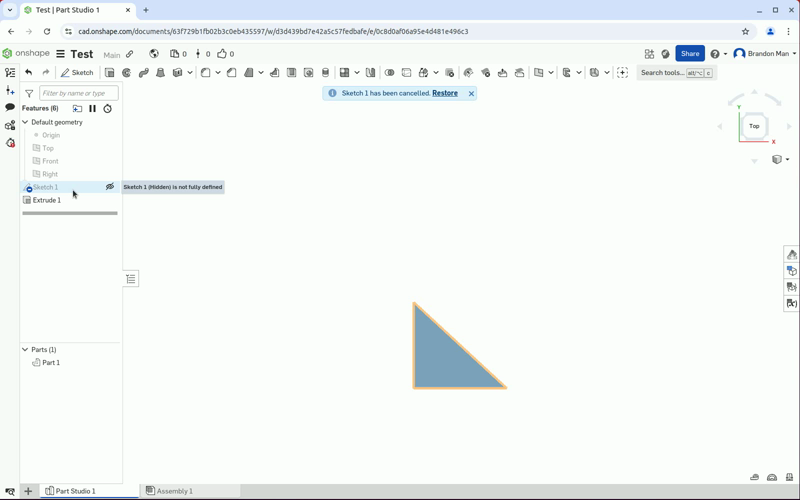
click(73, 189)
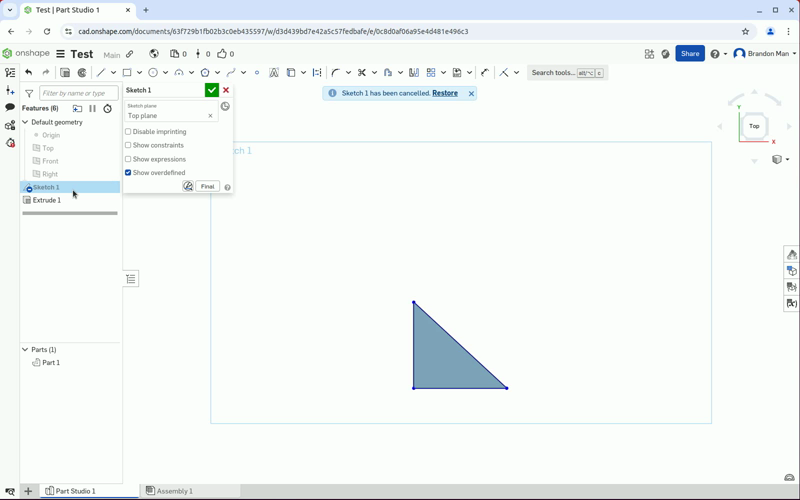
mouse_move(229, 92)
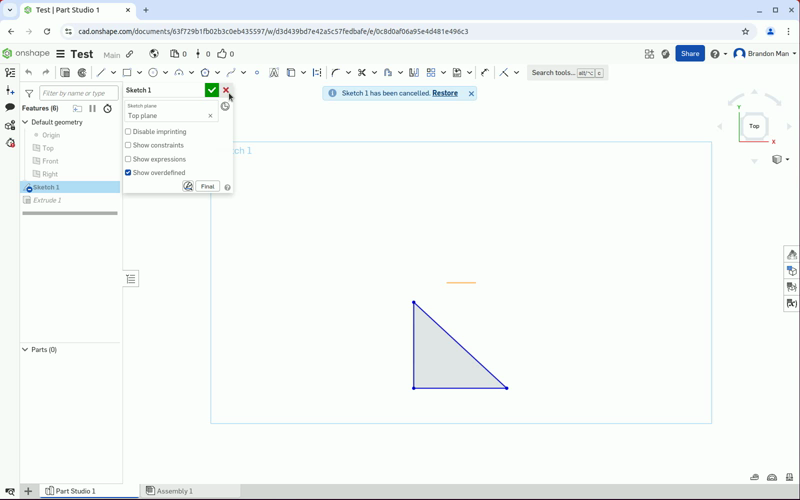
click(229, 92)
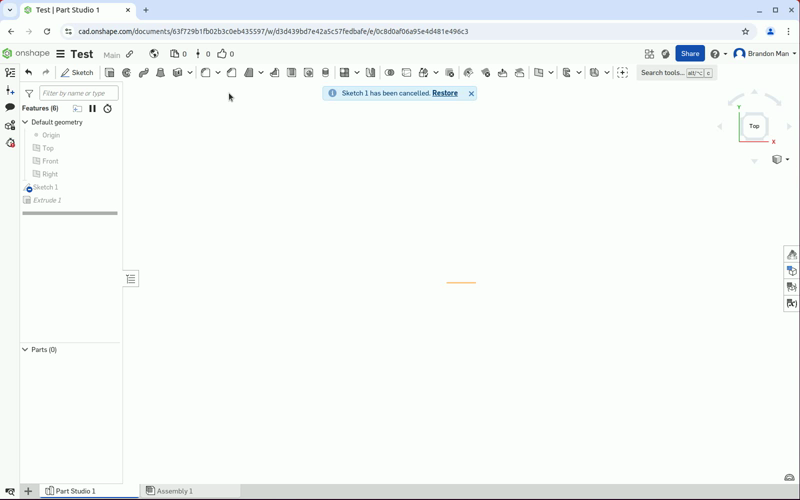
mouse_move(541, 75)
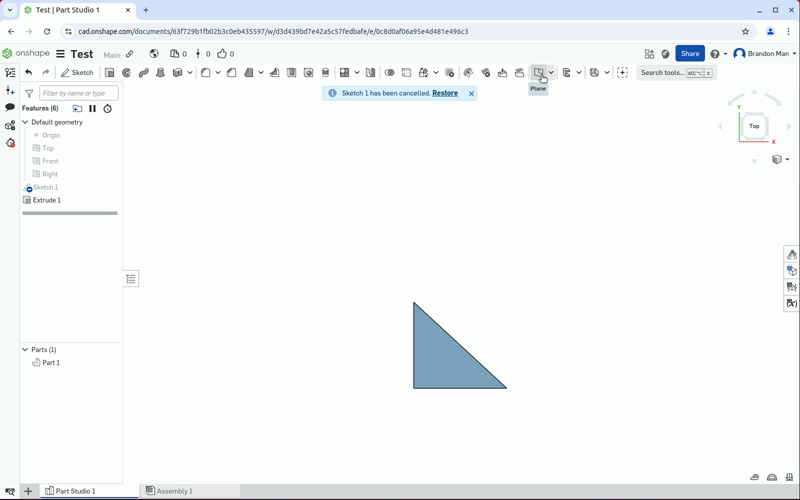
click(541, 75)
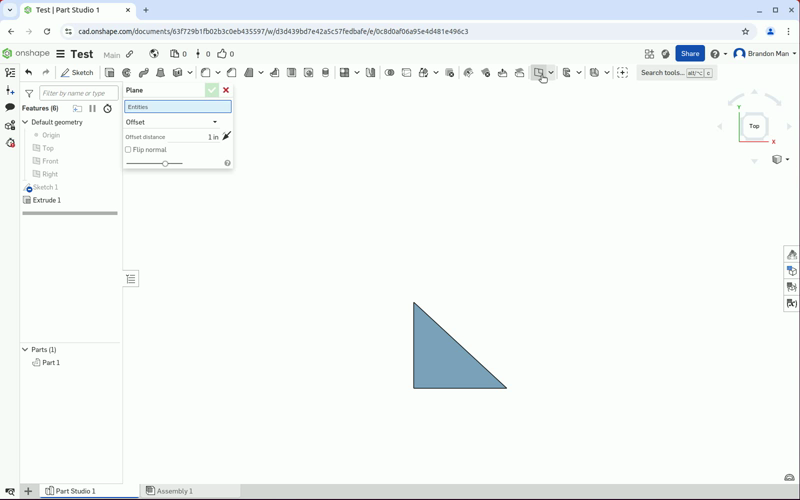
mouse_move(73, 150)
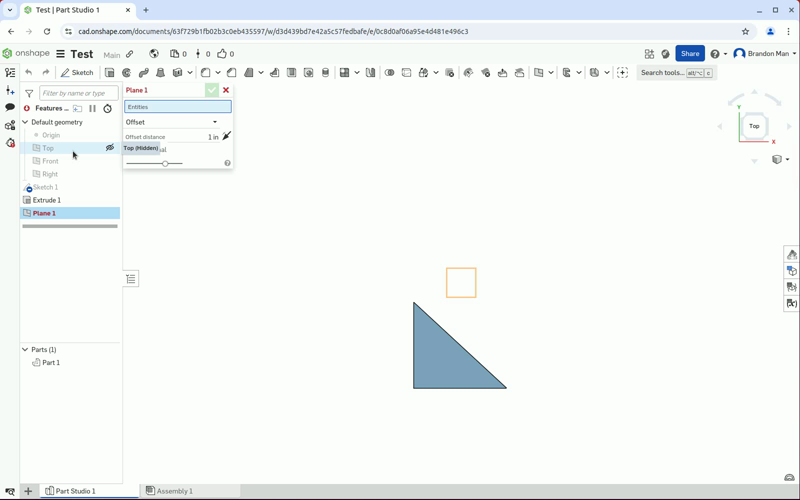
click(73, 150)
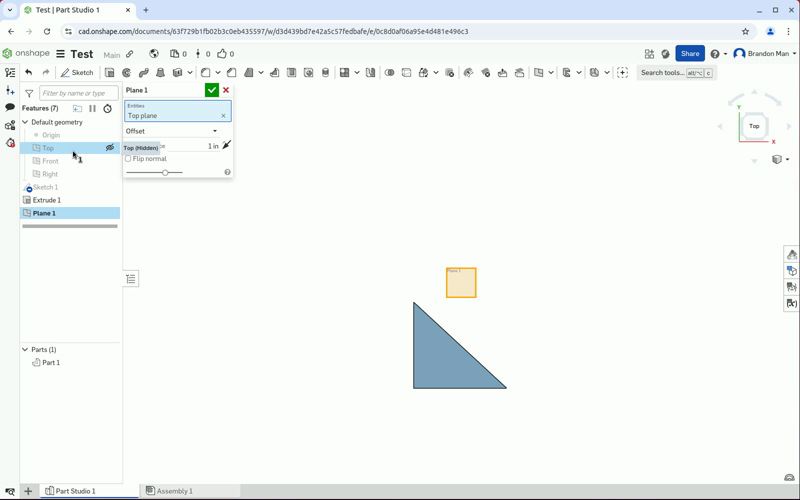
key(tab, 2)
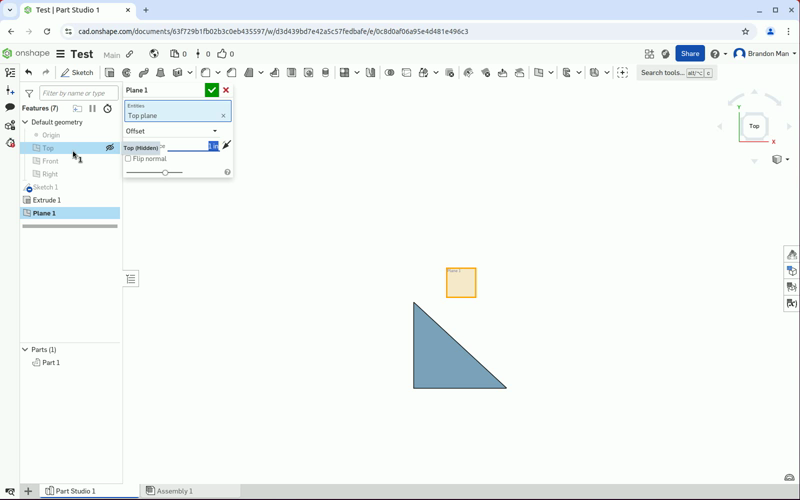
text(1.448)
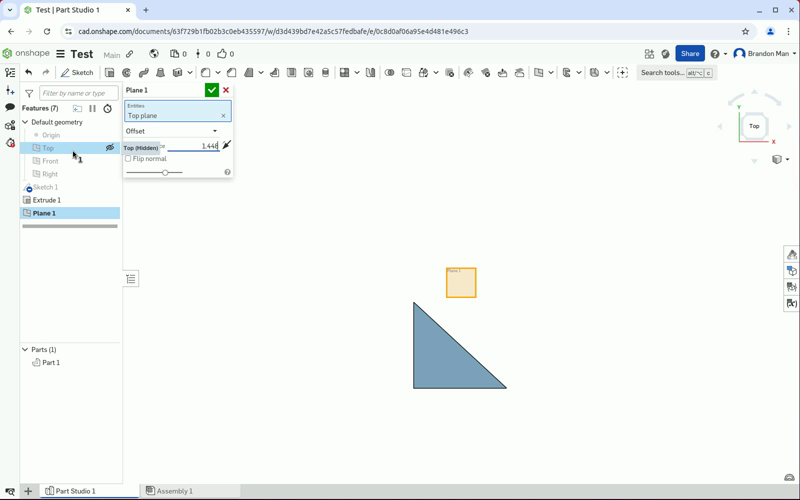
key(enter, 2)
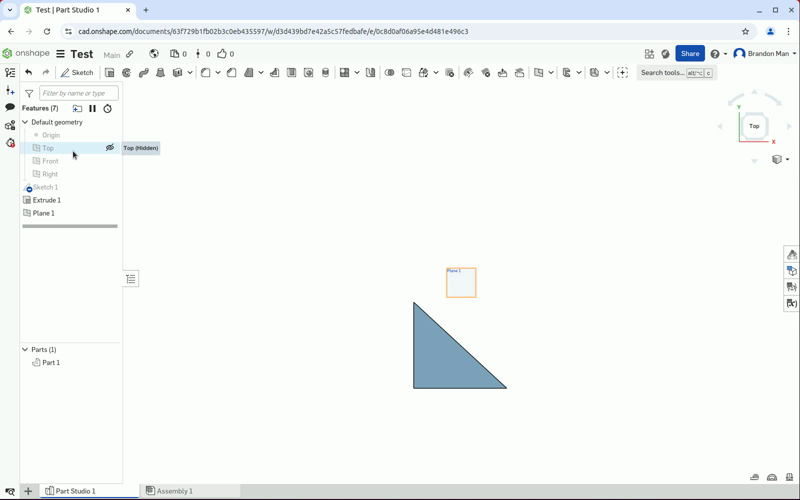
key(shift+s)
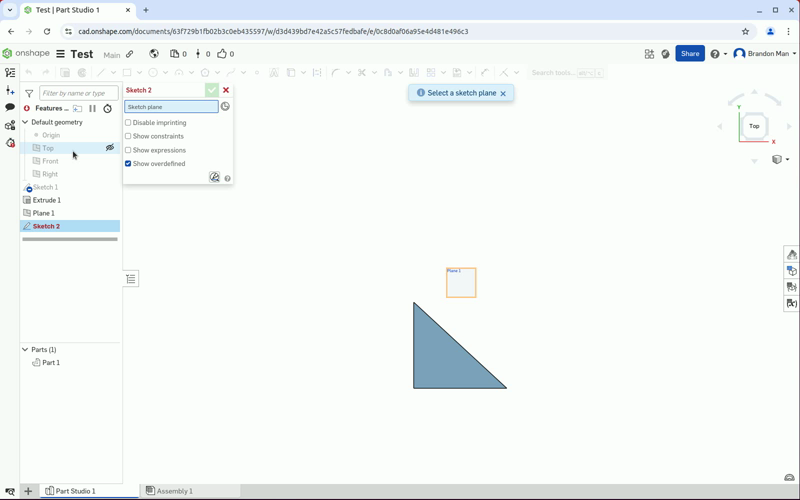
mouse_move(73, 215)
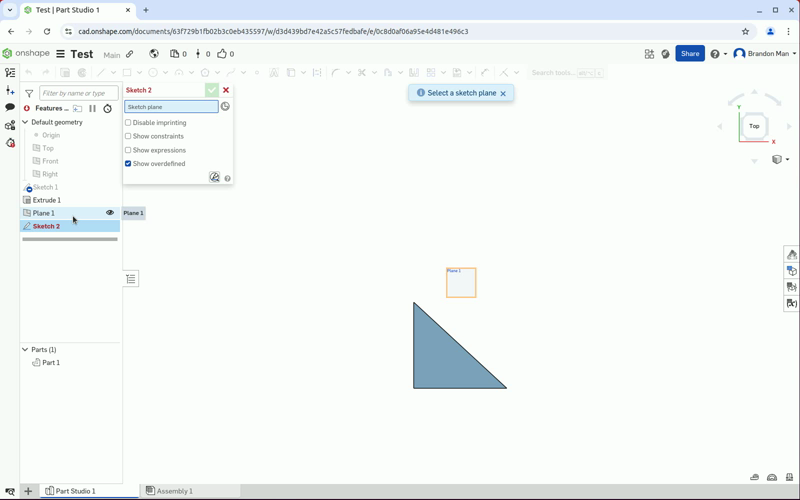
click(73, 215)
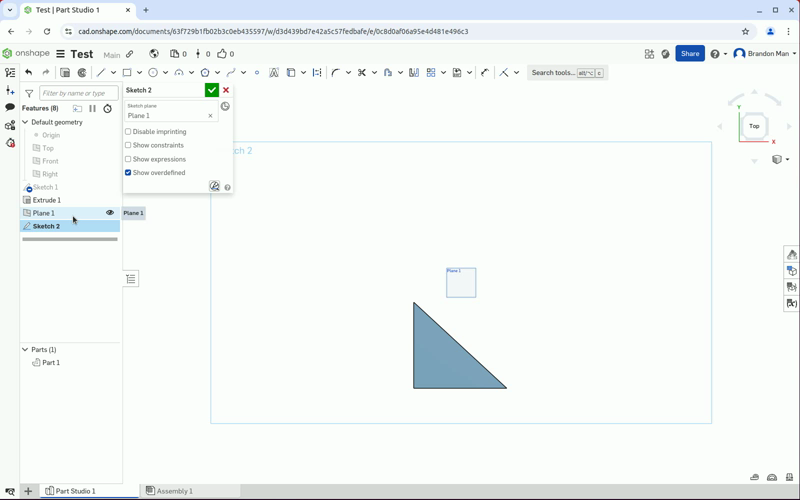
mouse_move(73, 352)
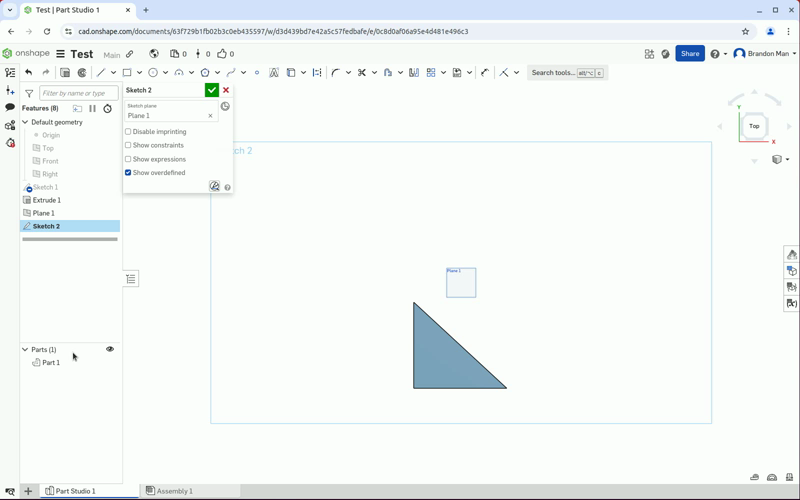
key(y)
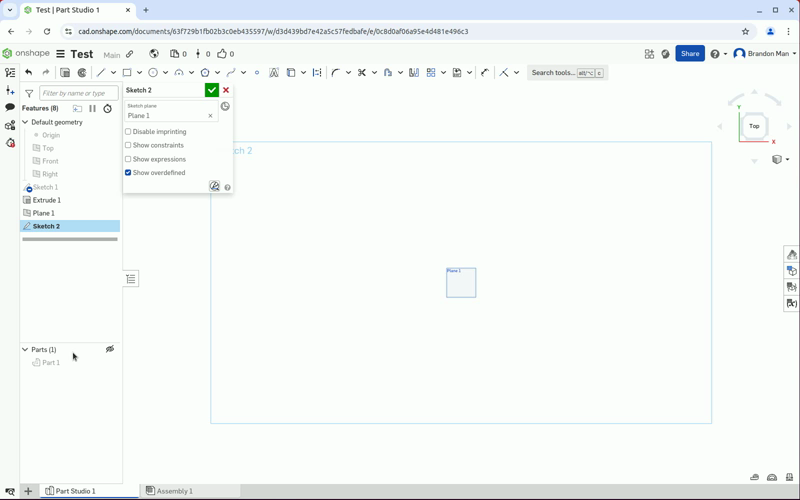
key(l)
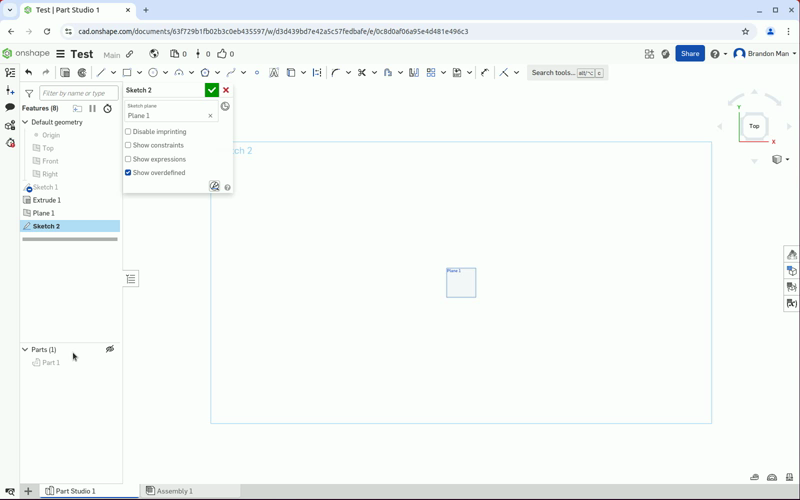
key_down(shift)
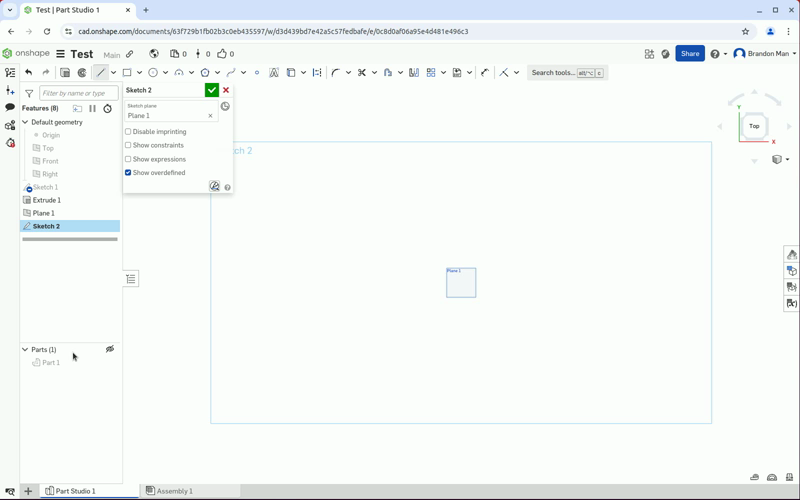
mouse_move(460, 395)
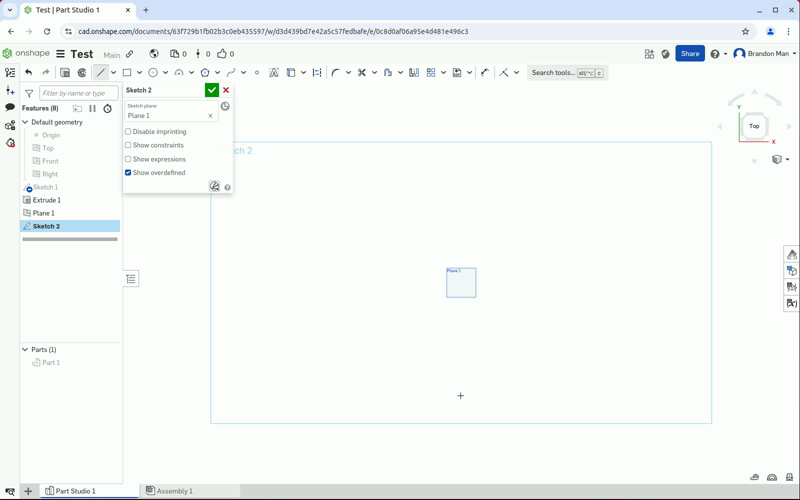
click(460, 395)
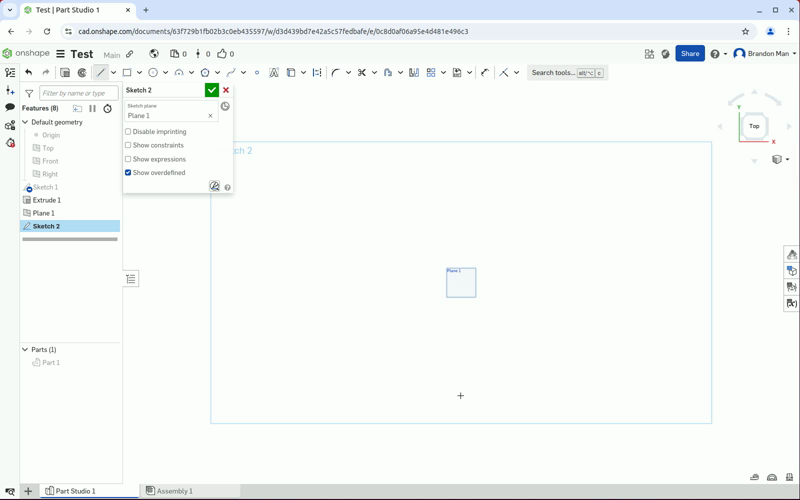
key_up(shift)
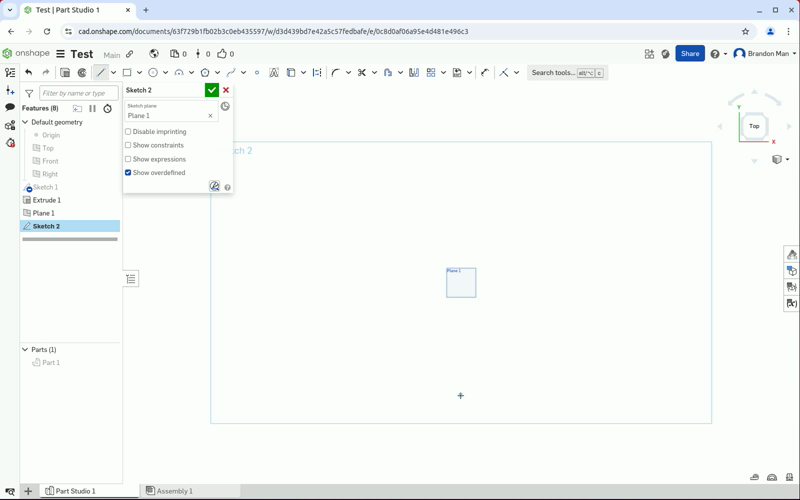
key_down(shift)
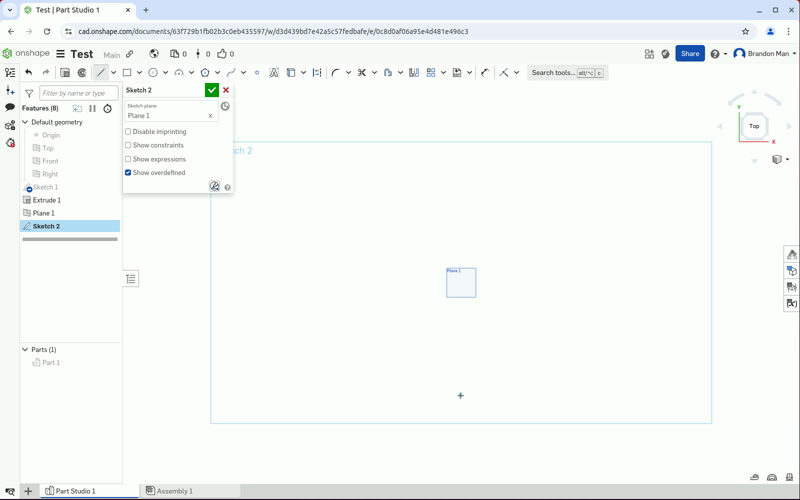
mouse_move(490, 395)
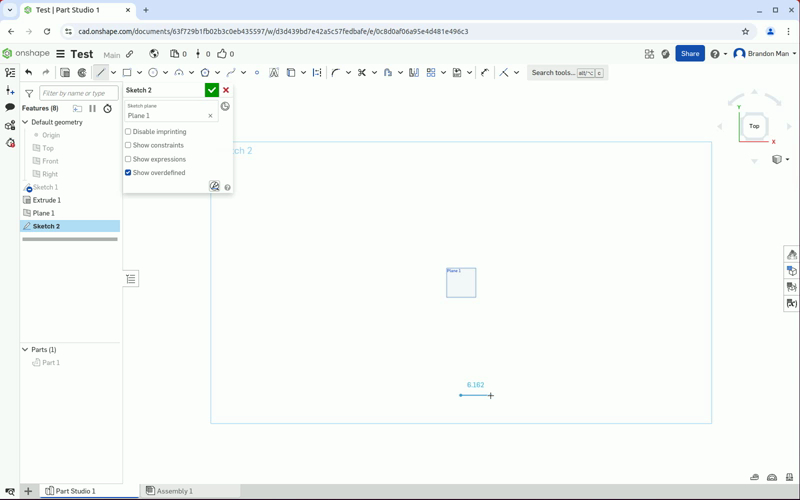
mouse_move(501, 395)
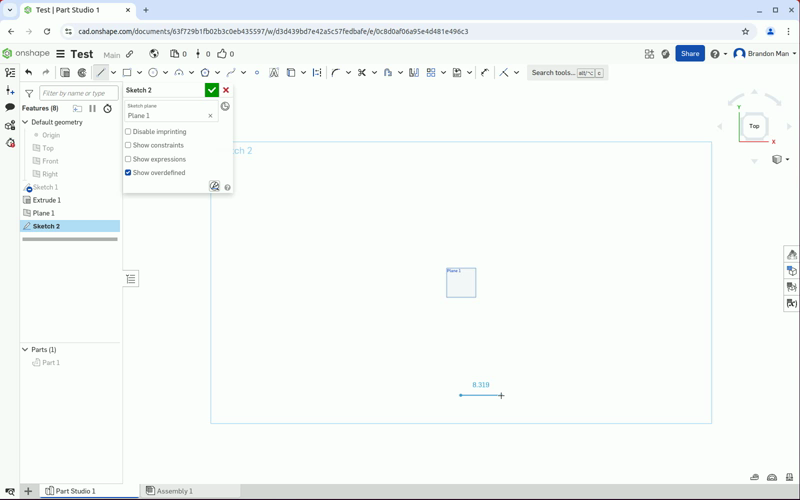
click(501, 395)
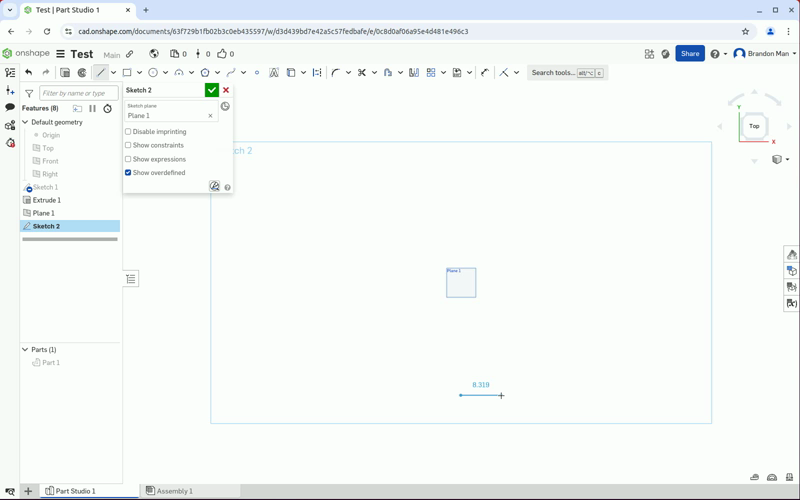
key_up(shift)
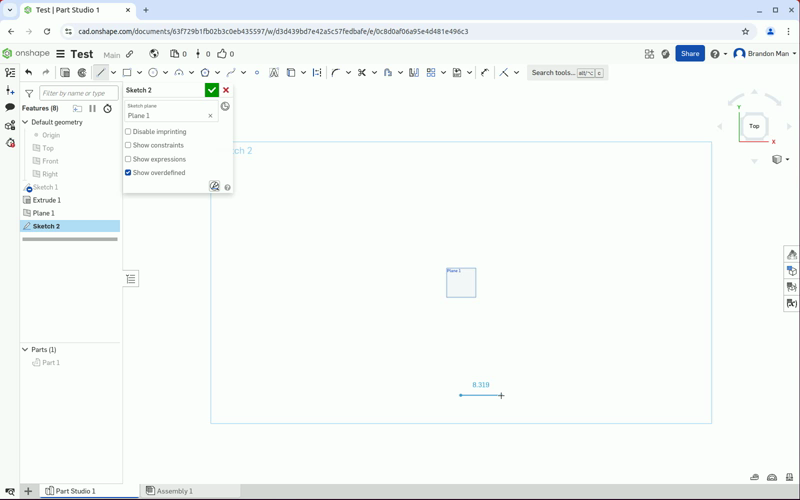
key_down(shift)
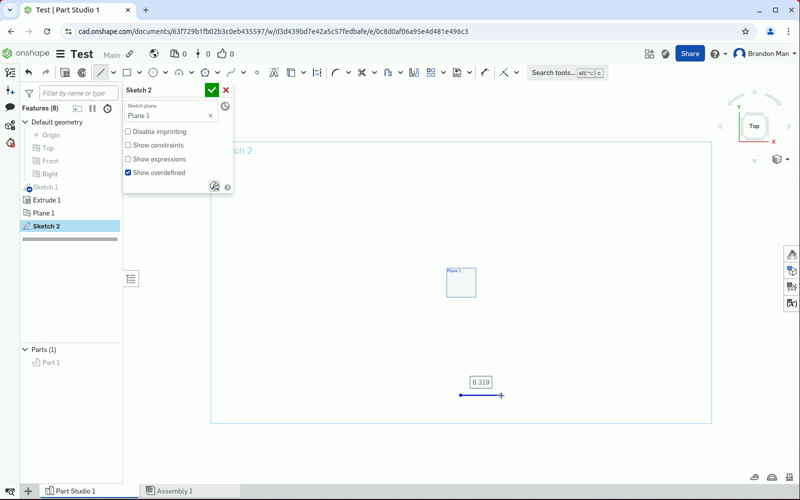
mouse_move(531, 395)
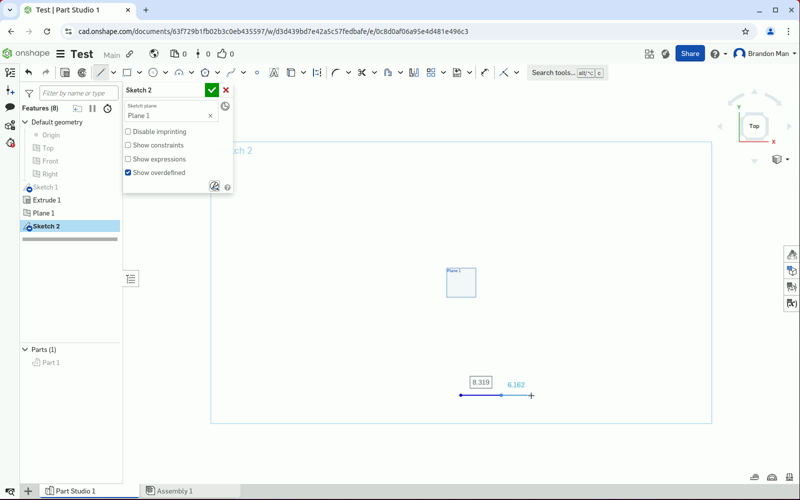
mouse_move(501, 388)
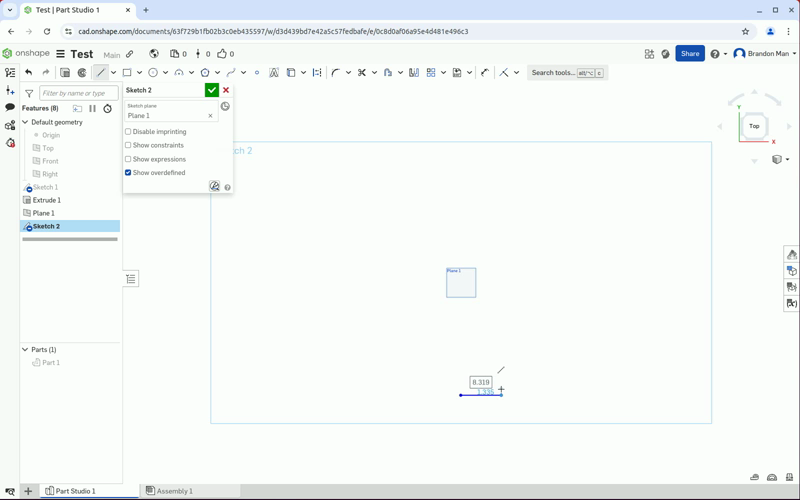
scroll(6)
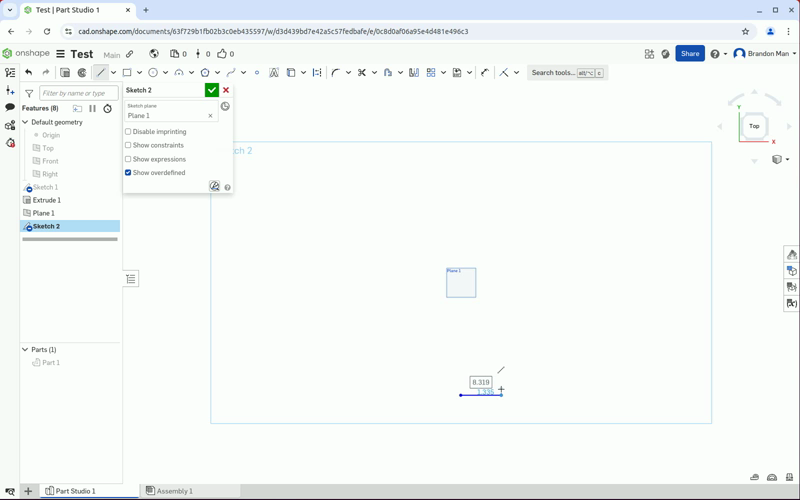
scroll(6)
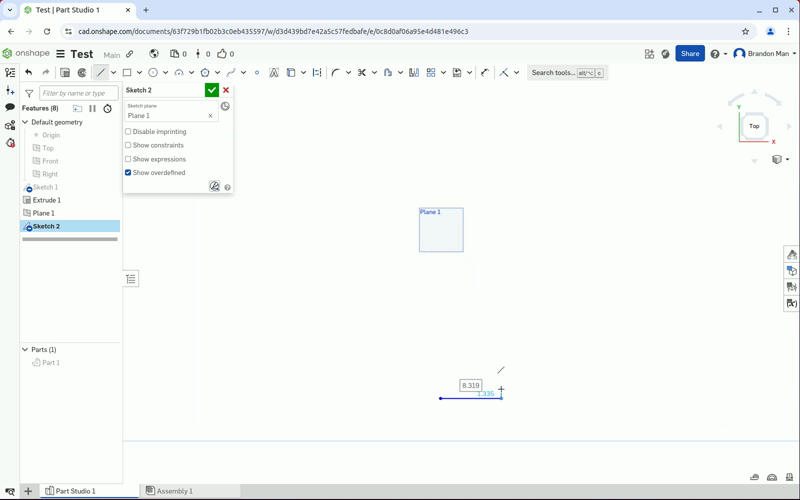
scroll(6)
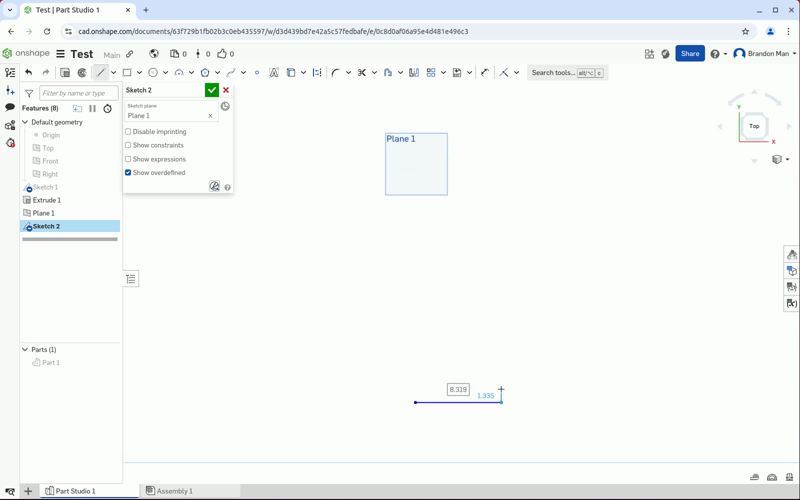
scroll(6)
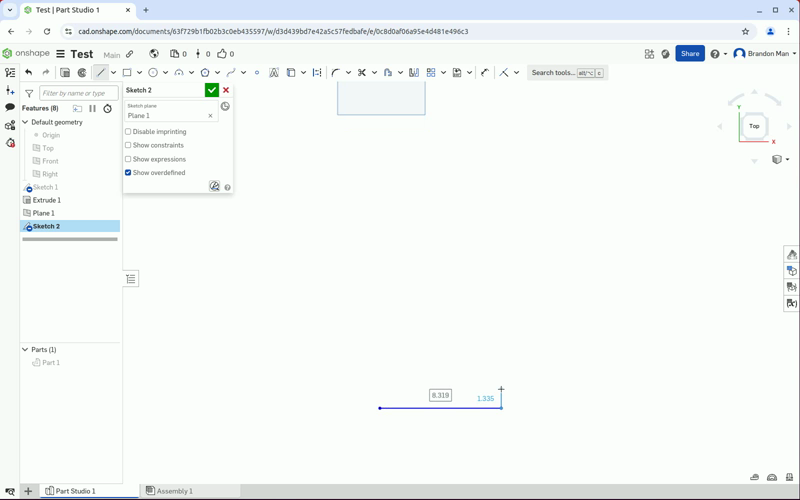
scroll(6)
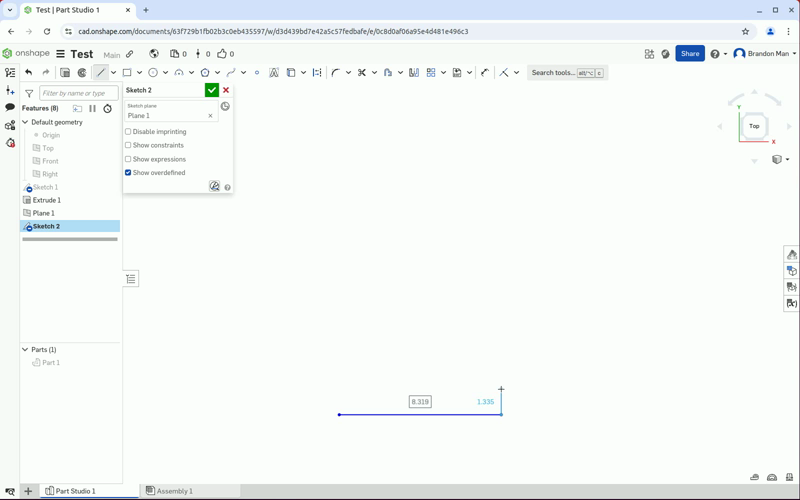
scroll(6)
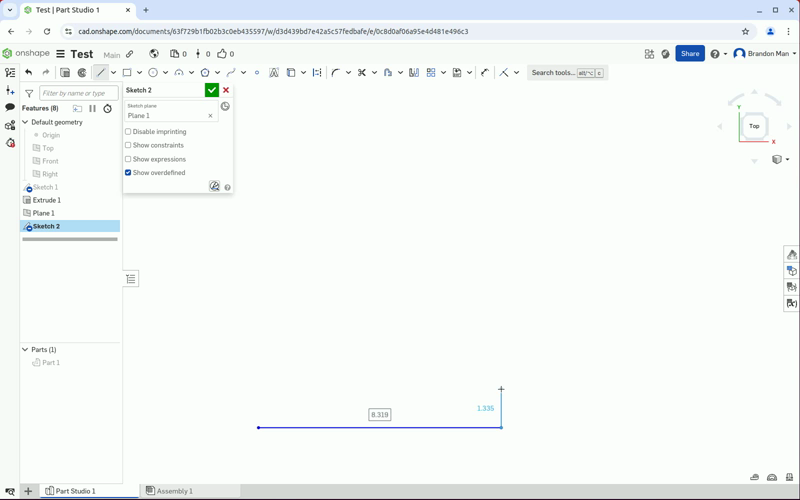
scroll(6)
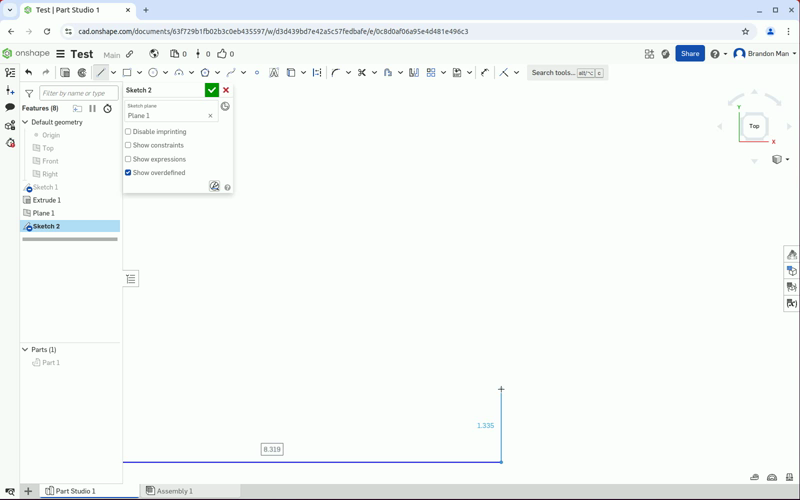
click(501, 388)
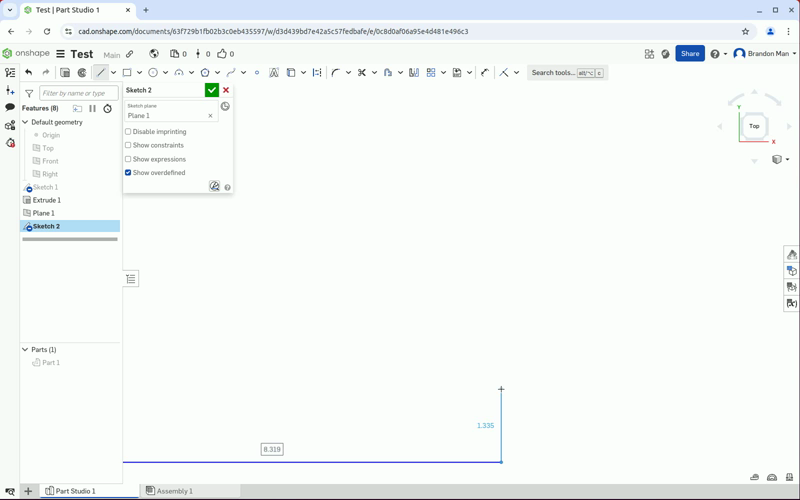
scroll(-6)
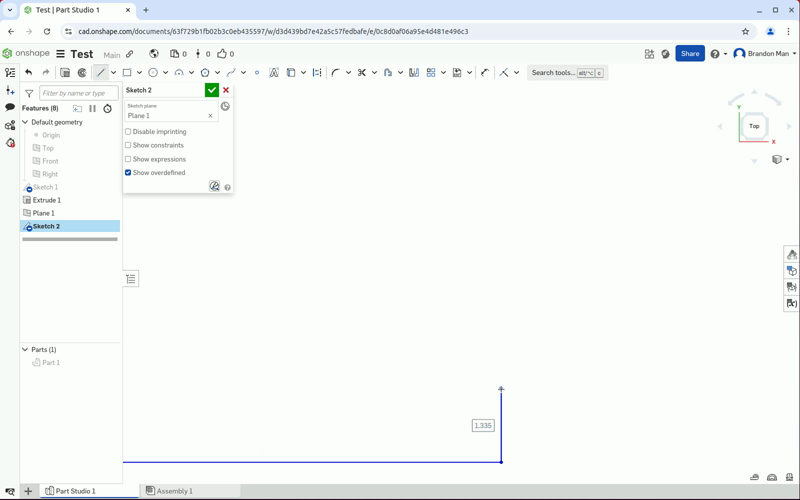
scroll(-6)
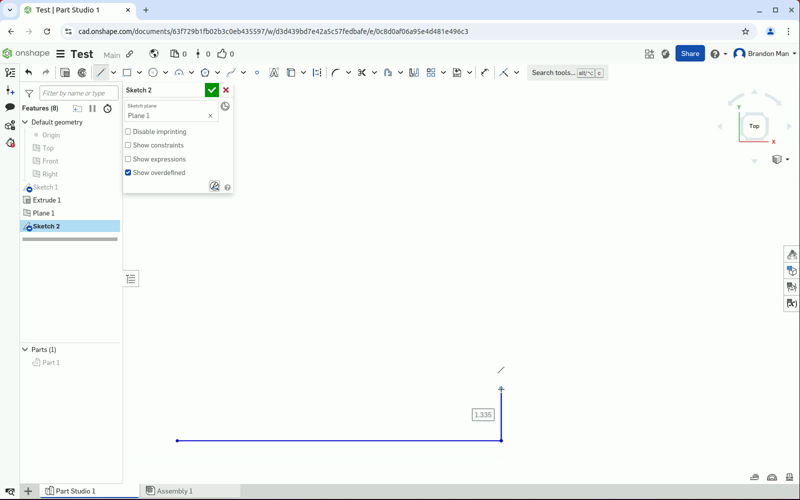
scroll(-6)
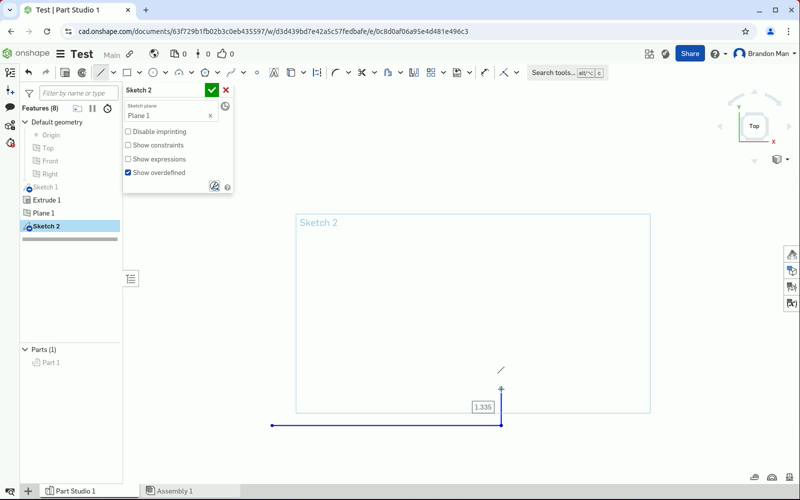
scroll(-6)
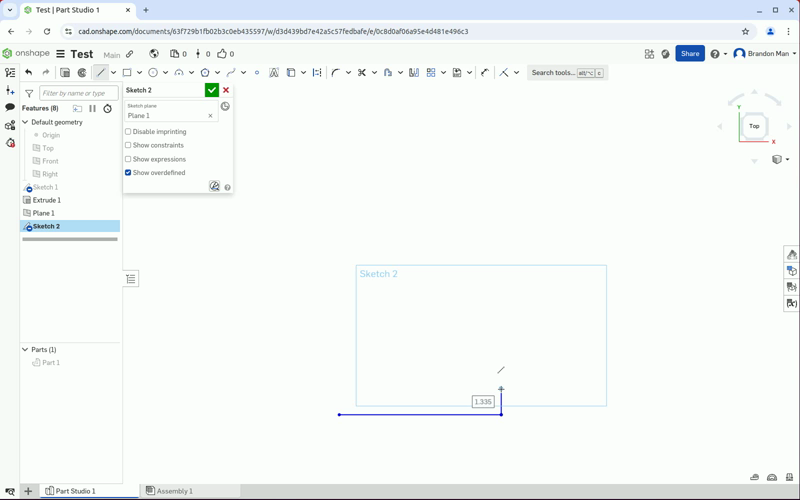
scroll(-6)
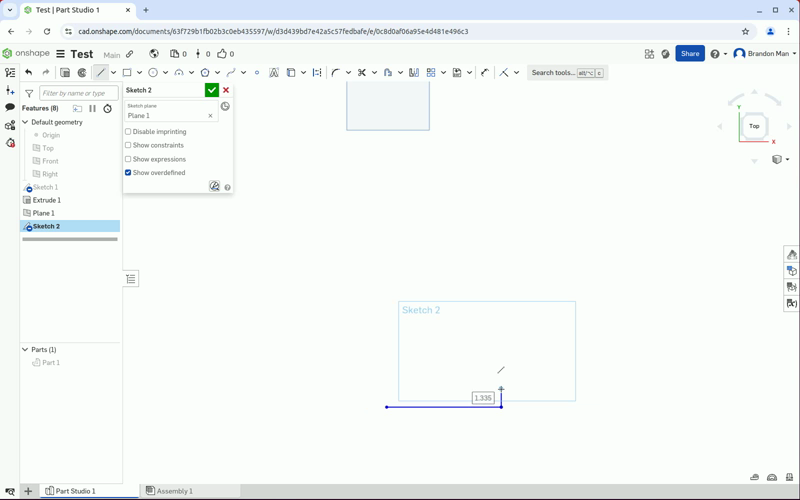
scroll(-6)
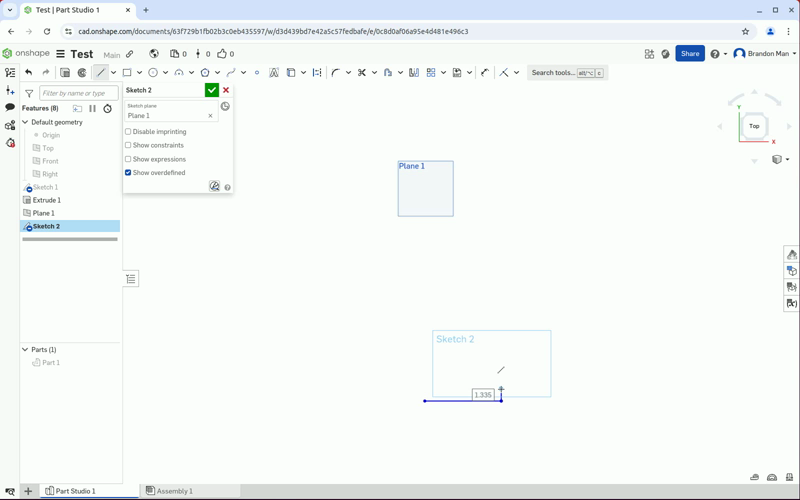
scroll(-6)
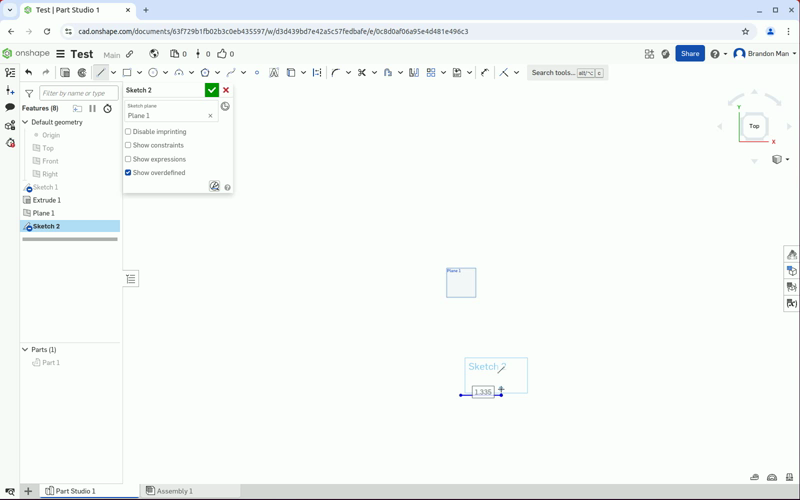
key_up(shift)
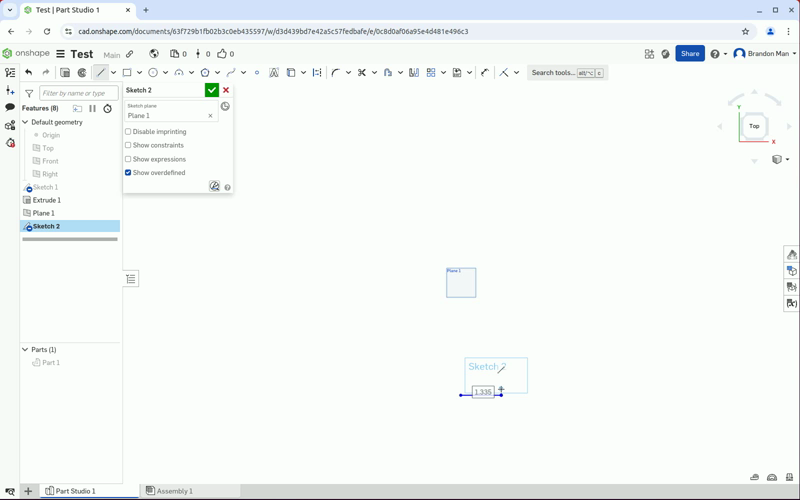
key_down(shift)
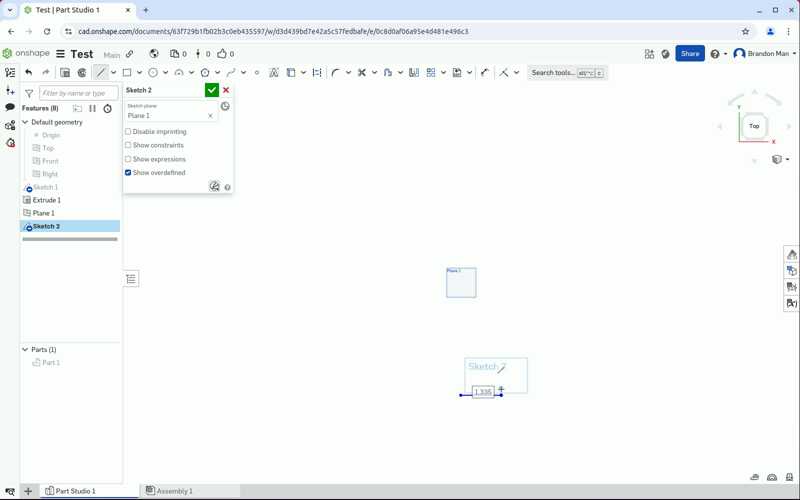
mouse_move(531, 388)
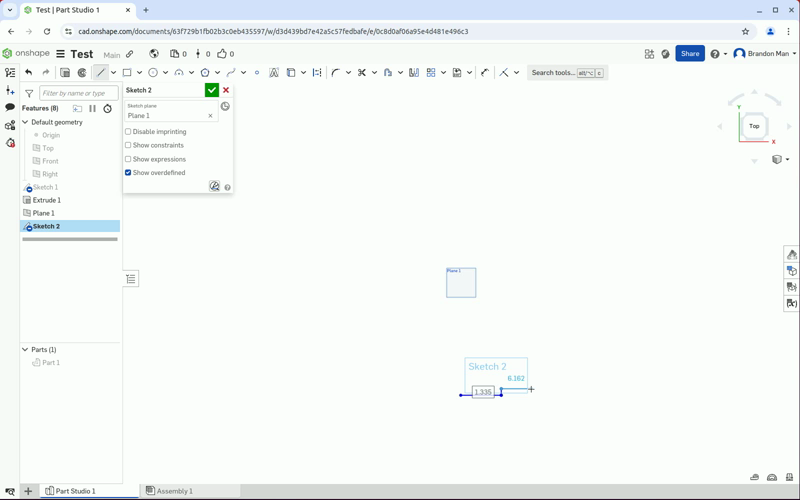
mouse_move(460, 388)
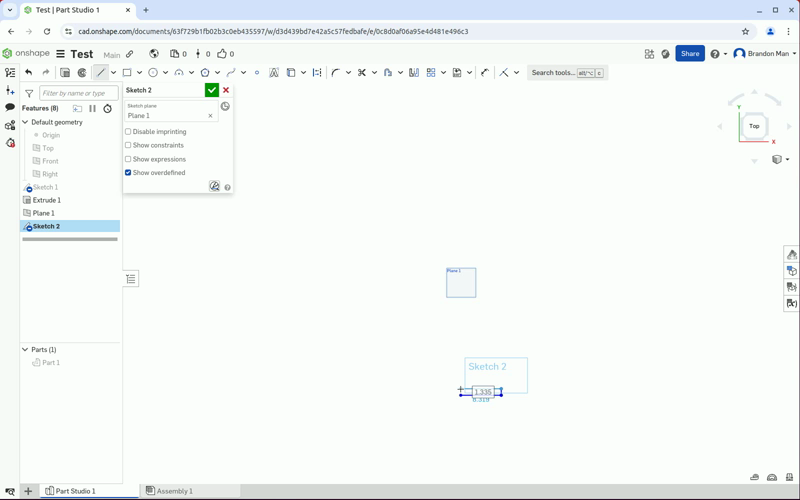
click(460, 388)
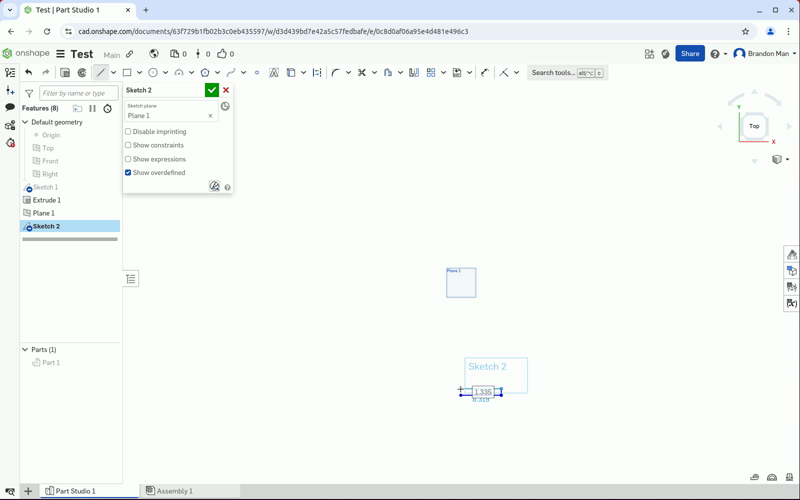
key_up(shift)
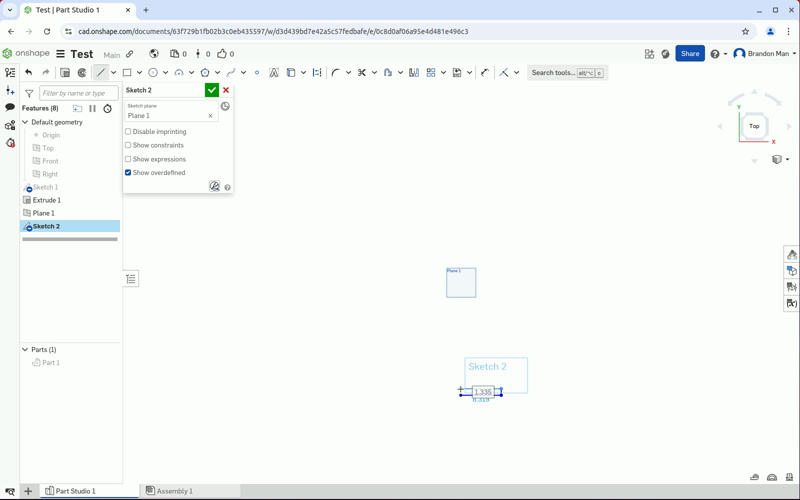
mouse_move(490, 388)
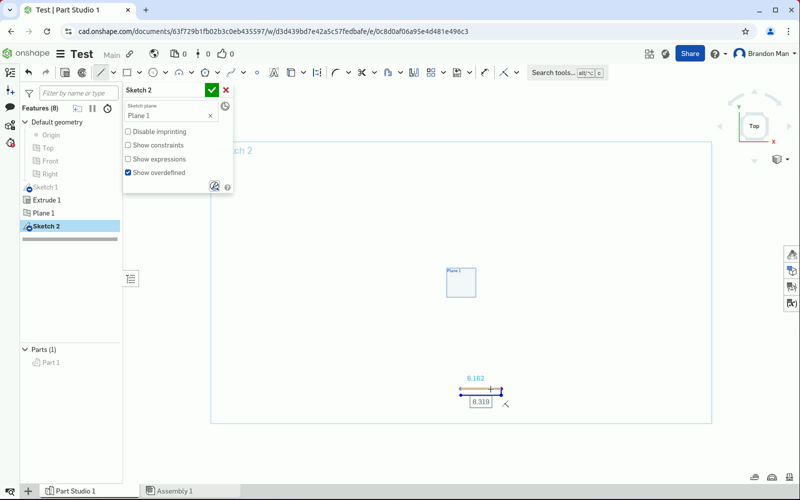
key_down(shift)
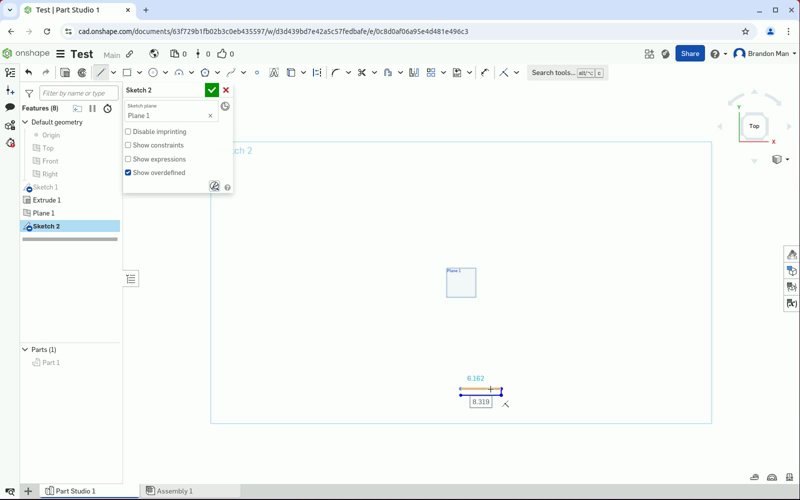
mouse_move(460, 395)
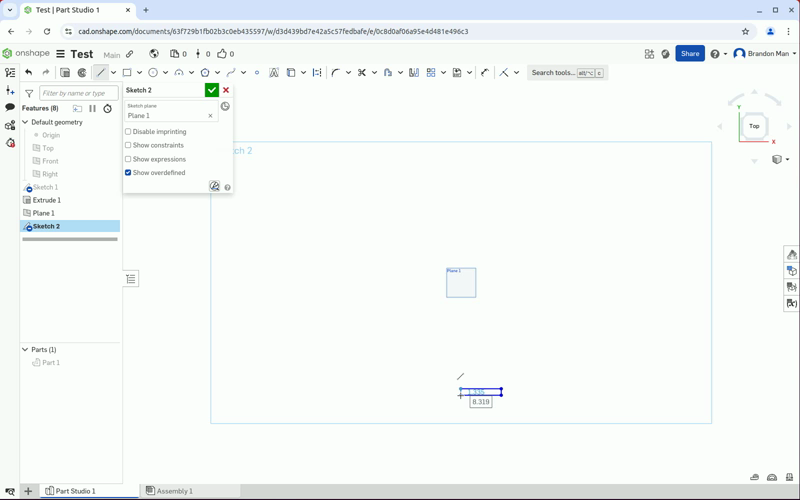
scroll(6)
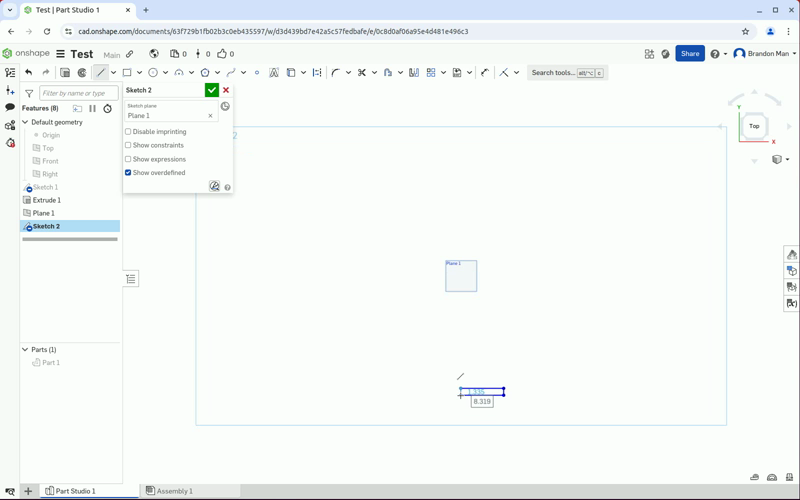
scroll(6)
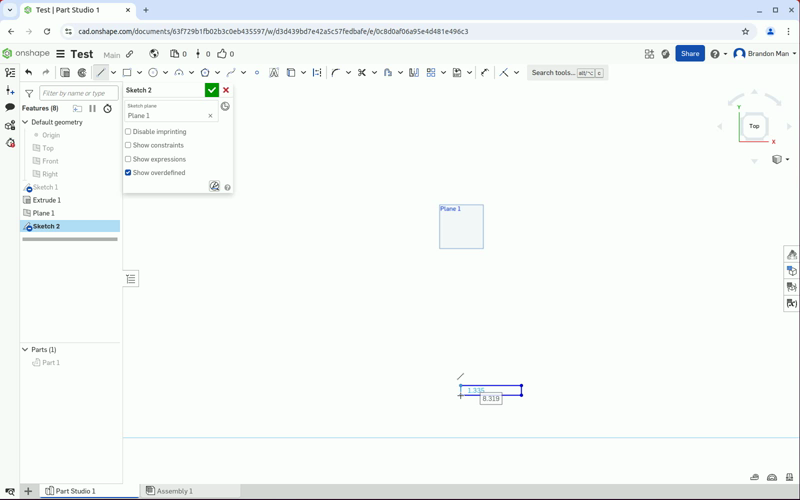
scroll(6)
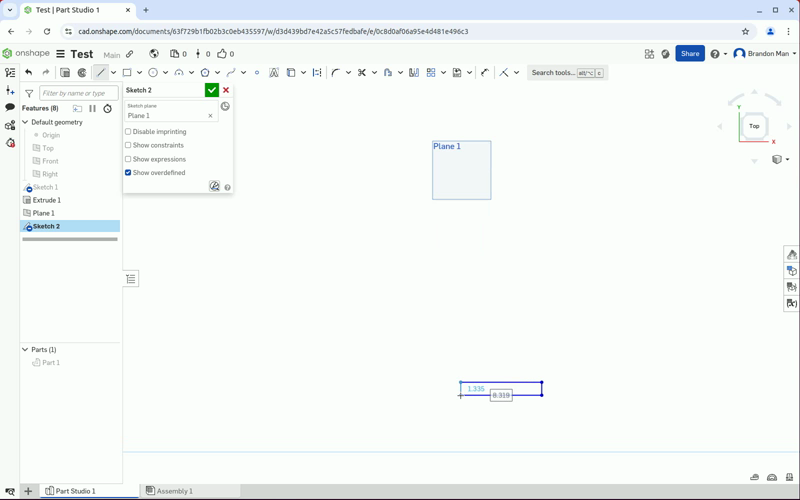
scroll(6)
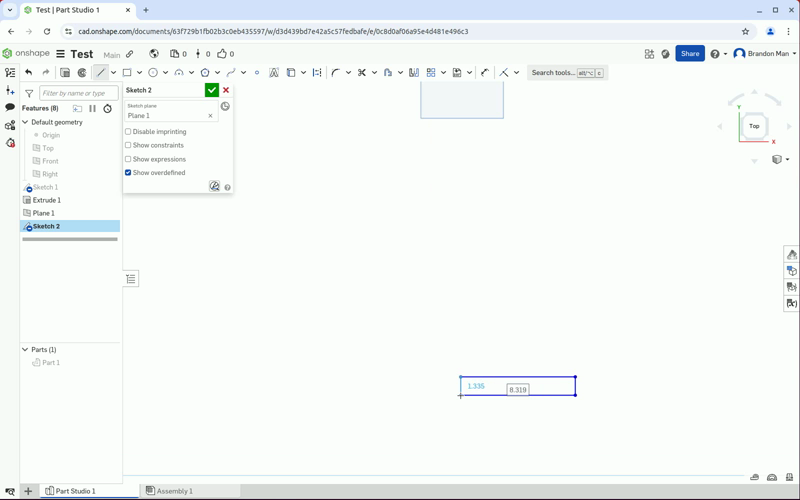
scroll(6)
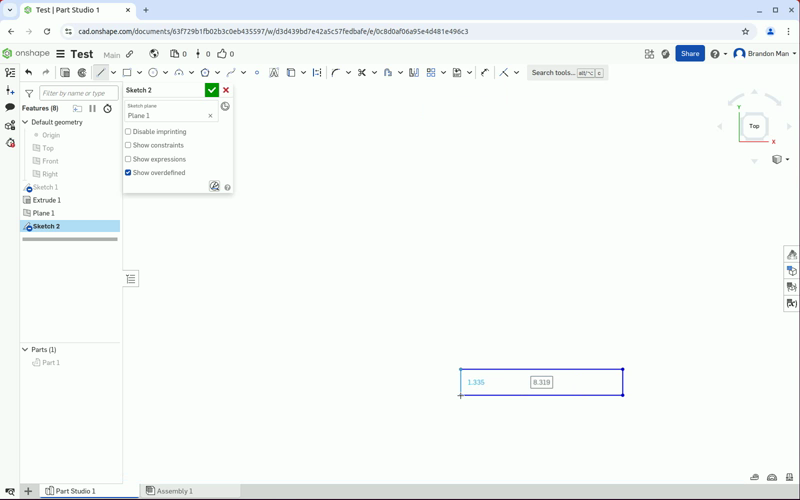
scroll(6)
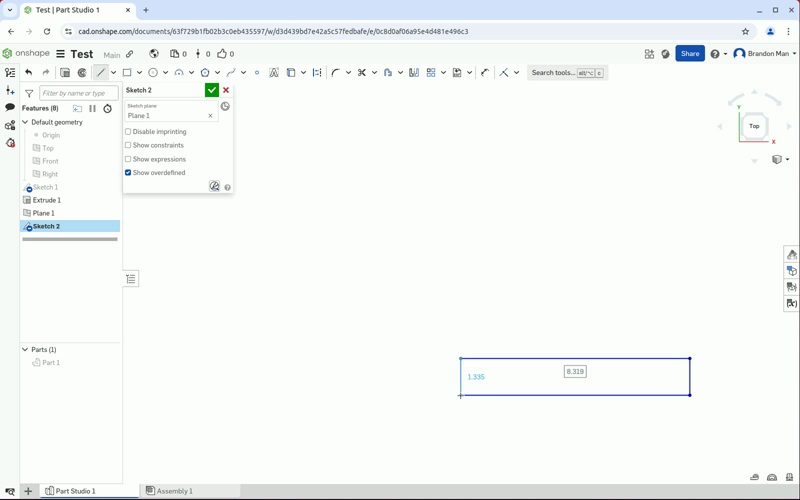
scroll(6)
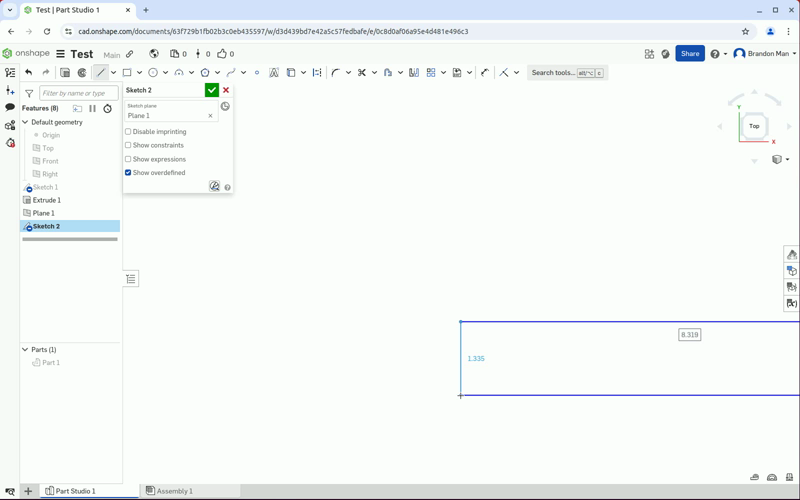
key_up(shift)
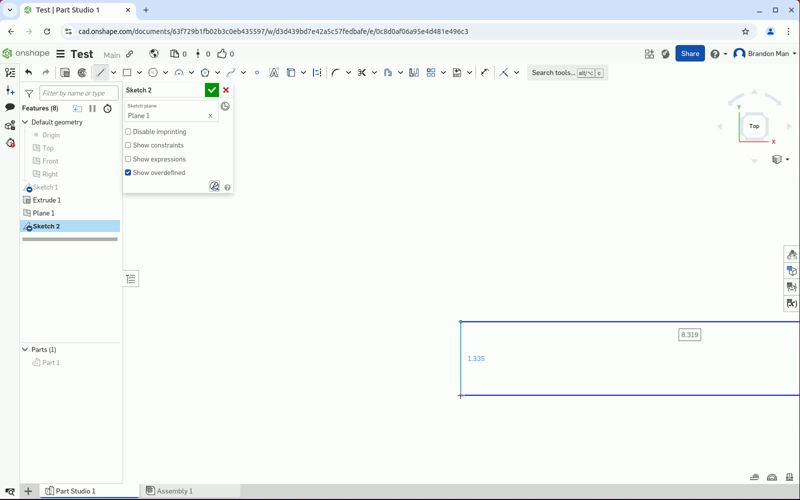
click(460, 395)
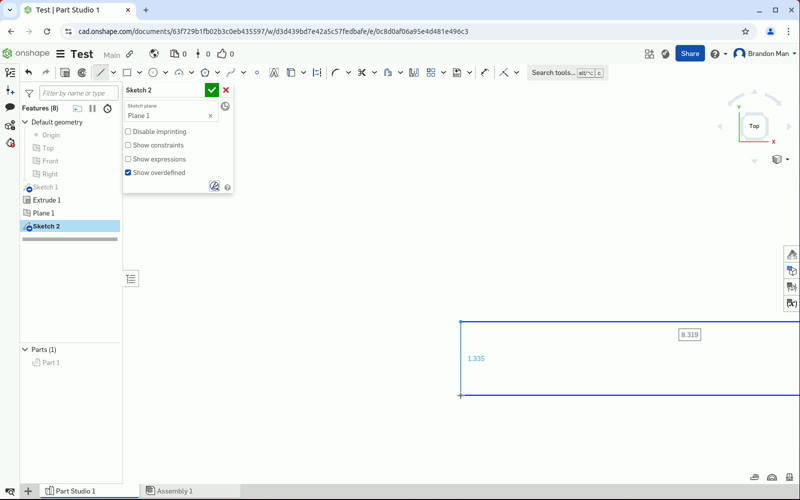
scroll(-6)
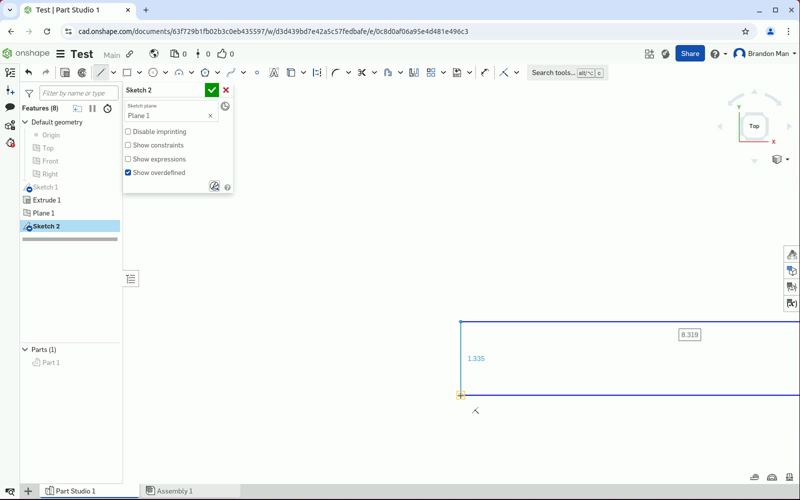
scroll(-6)
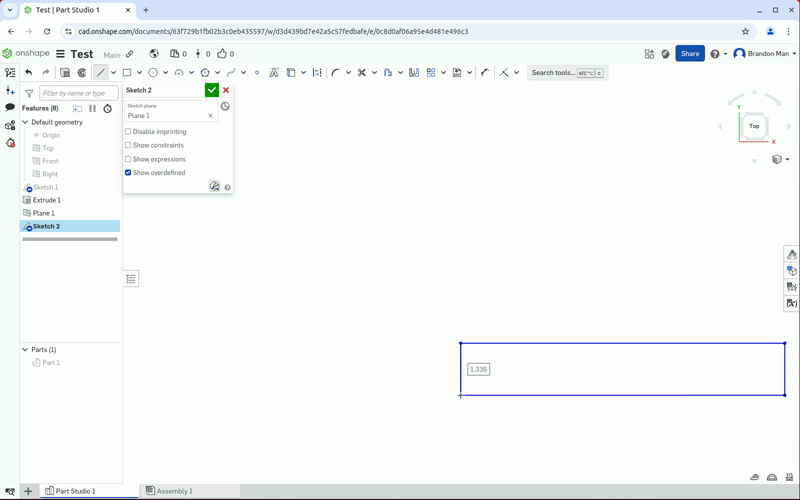
scroll(-6)
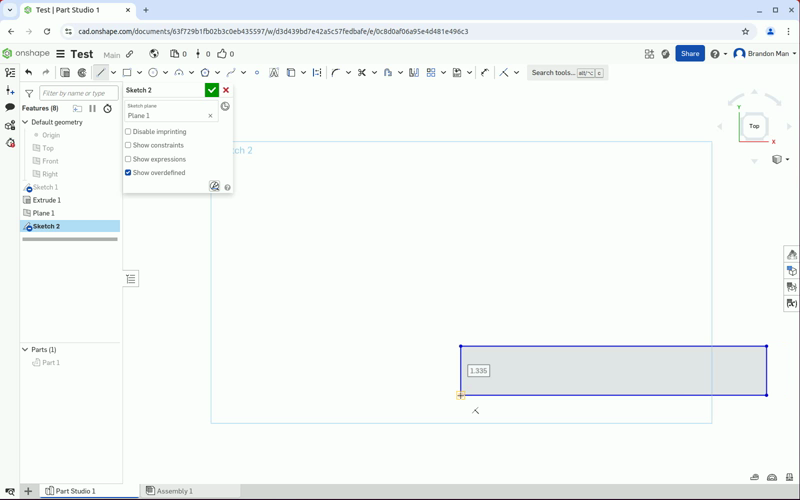
scroll(-6)
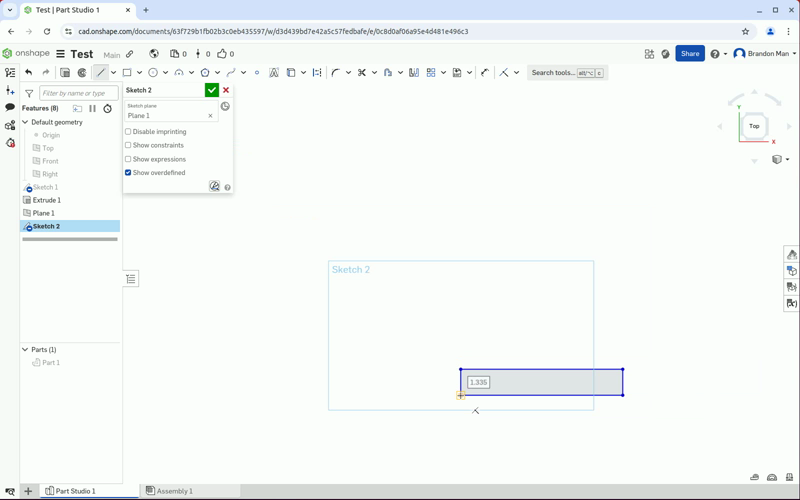
scroll(-6)
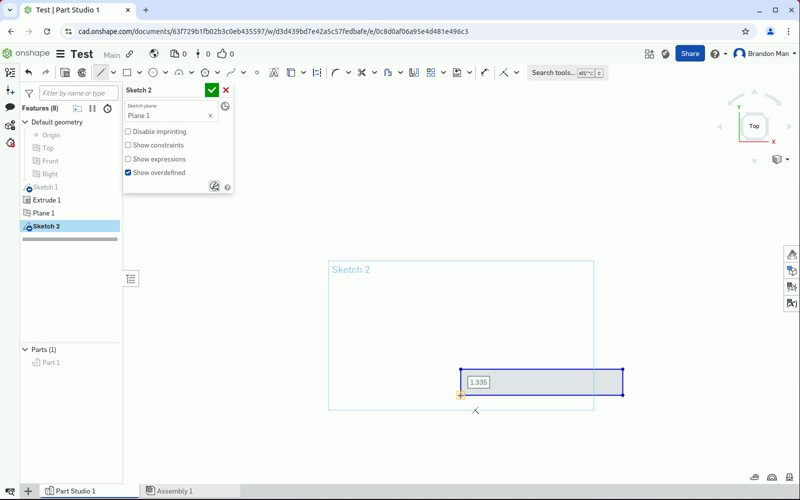
scroll(-6)
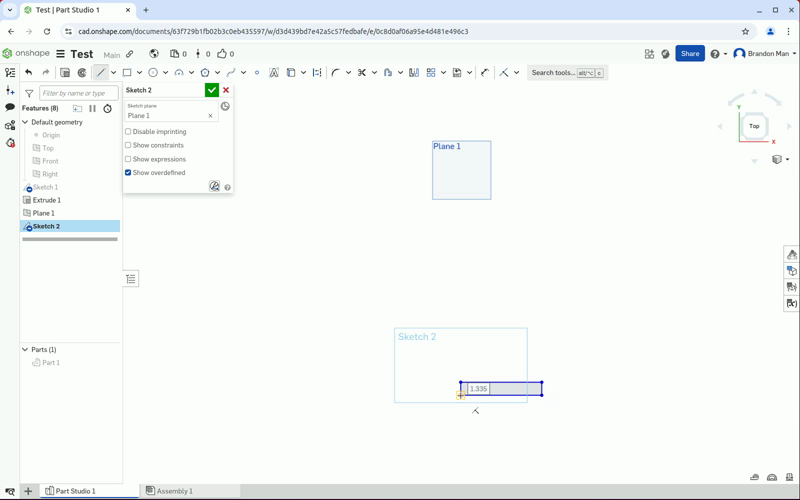
scroll(-6)
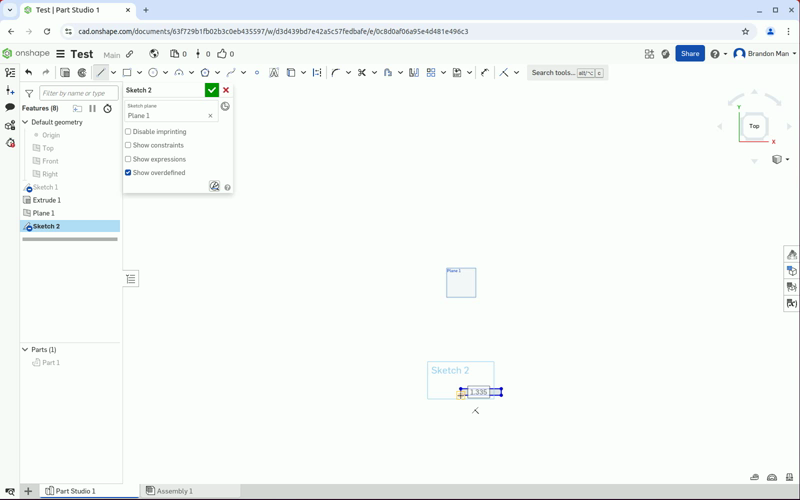
key(esc)
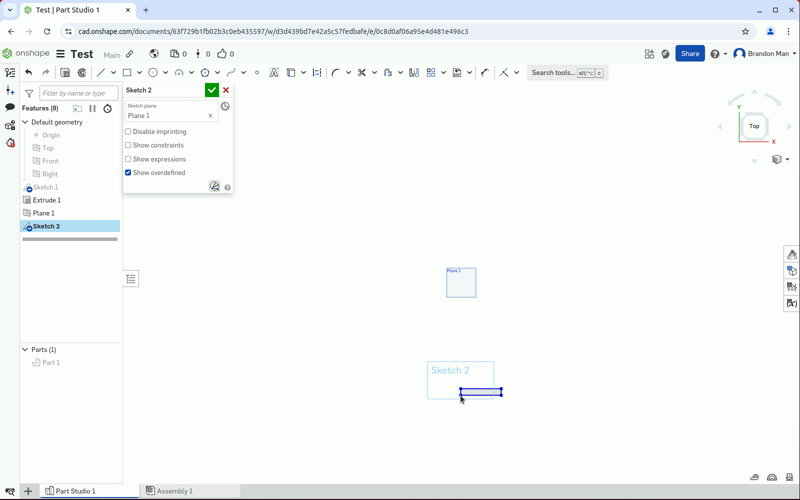
mouse_move(468, 393)
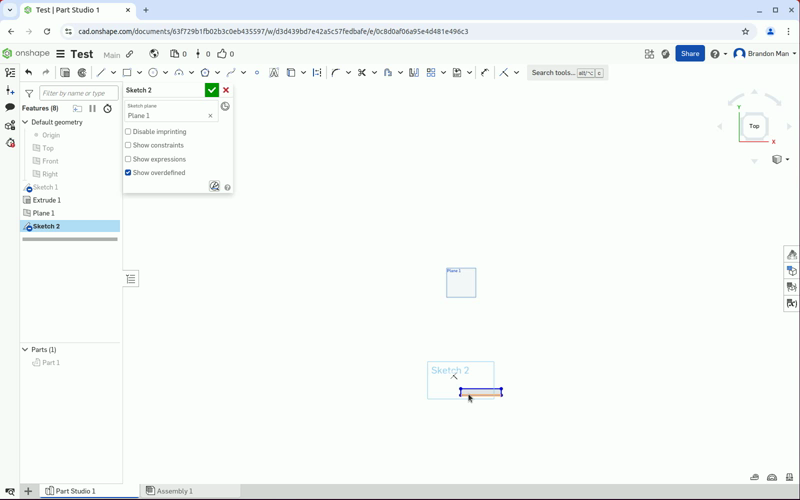
scroll(6)
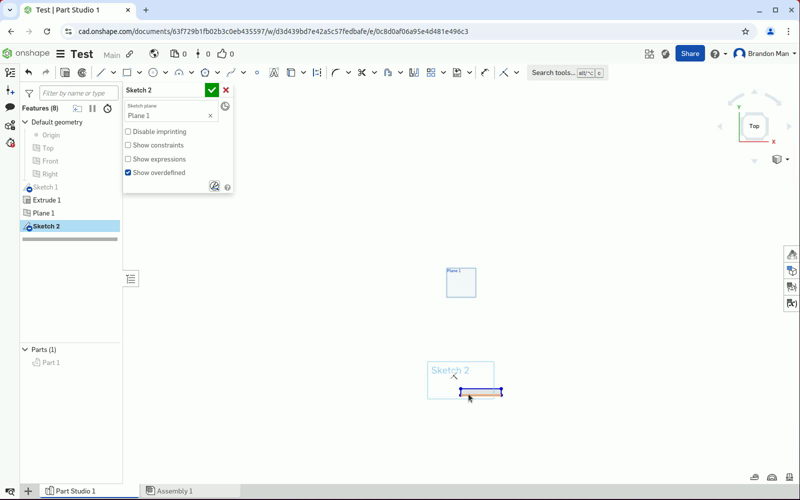
scroll(6)
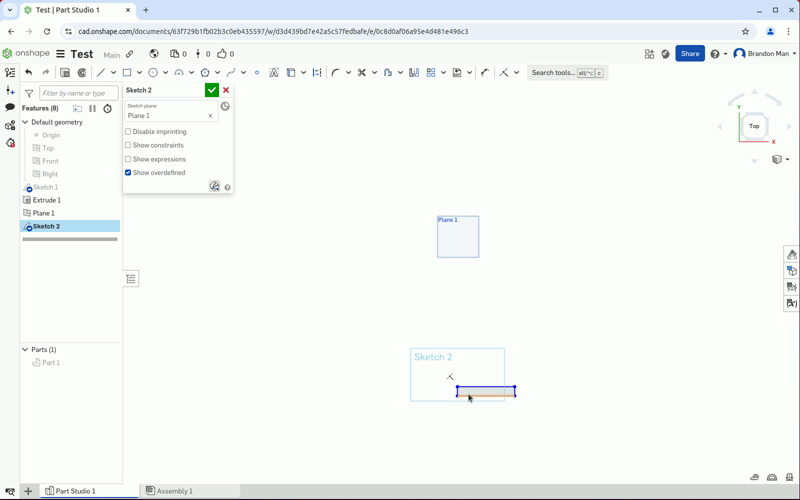
scroll(6)
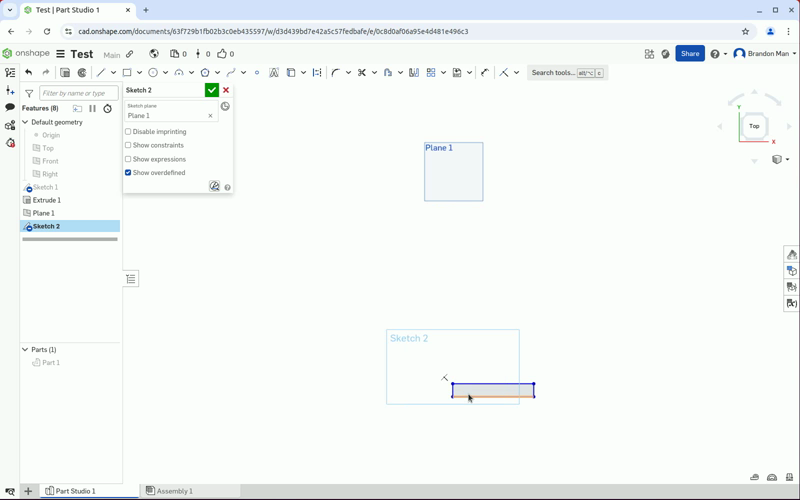
scroll(6)
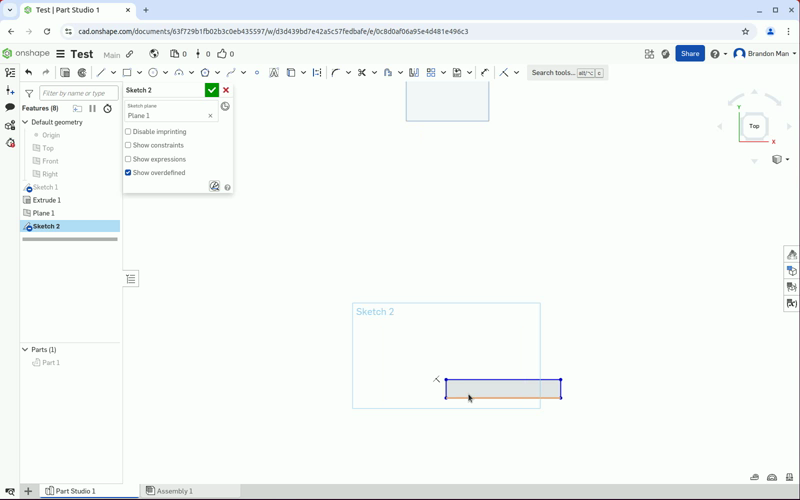
scroll(6)
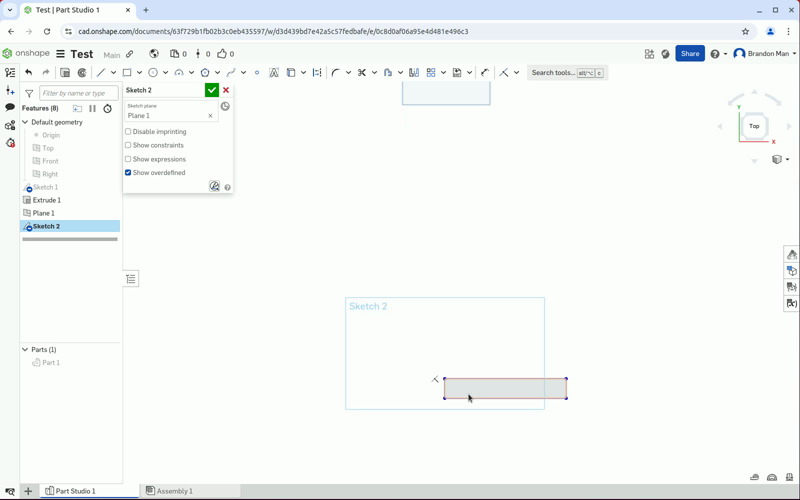
scroll(6)
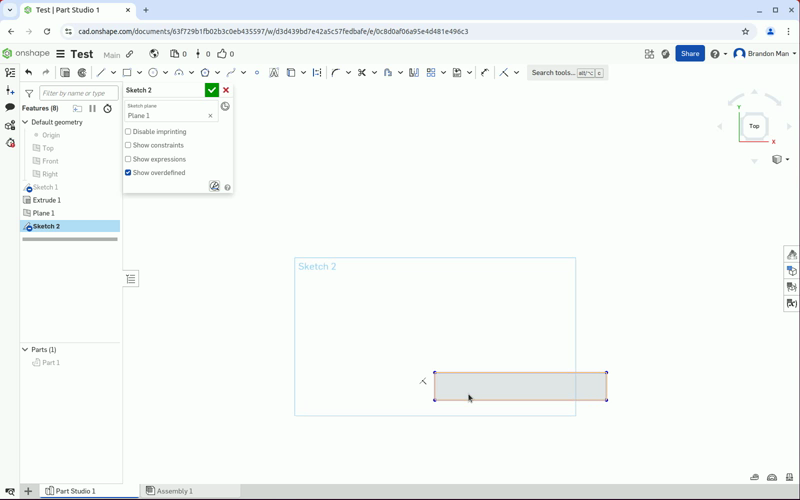
scroll(6)
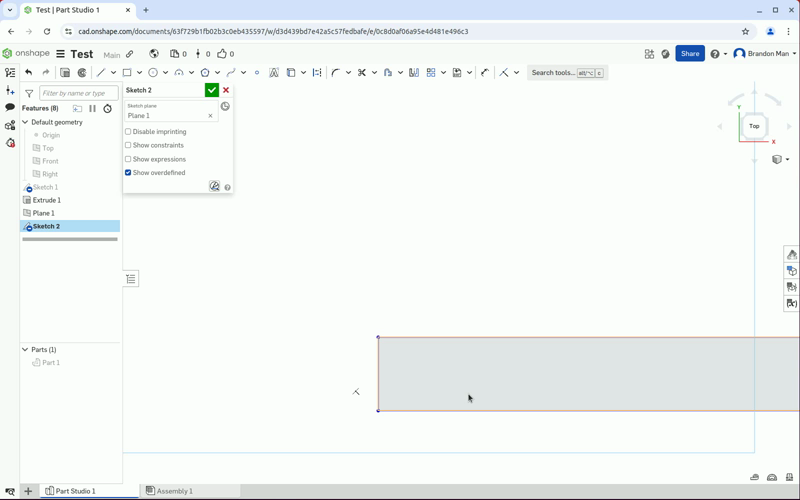
click(468, 393)
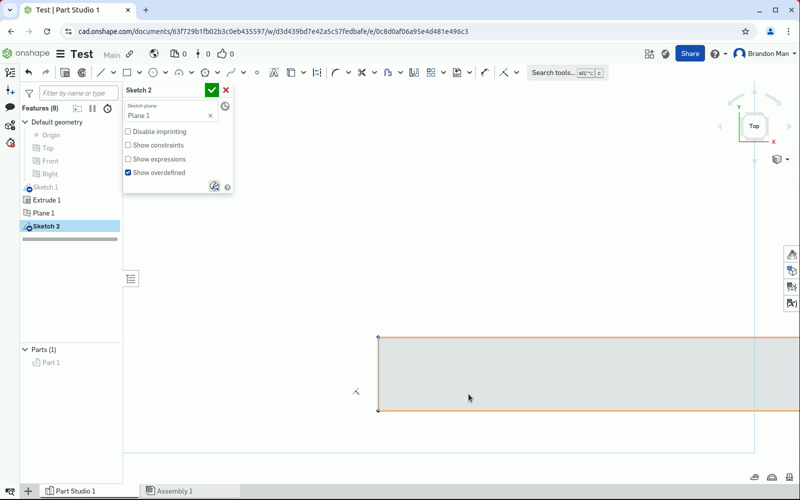
scroll(-6)
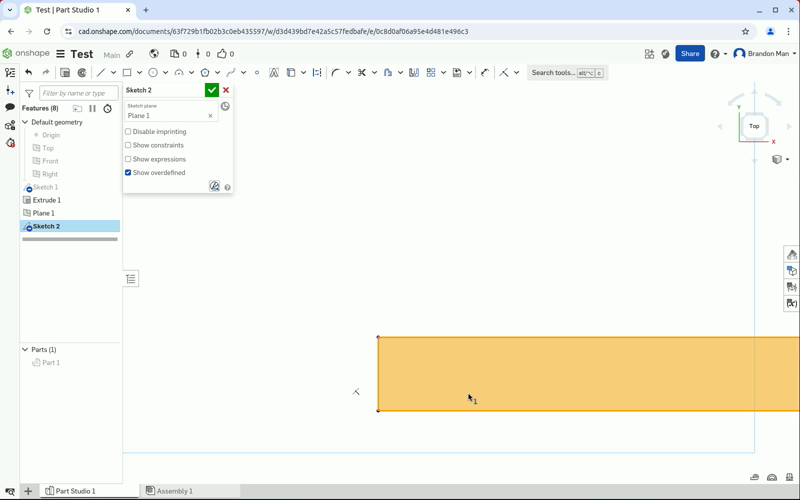
scroll(-6)
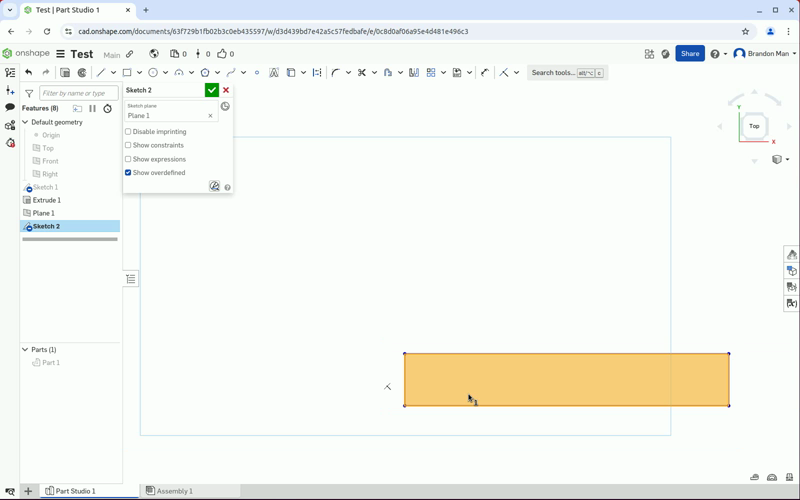
scroll(-6)
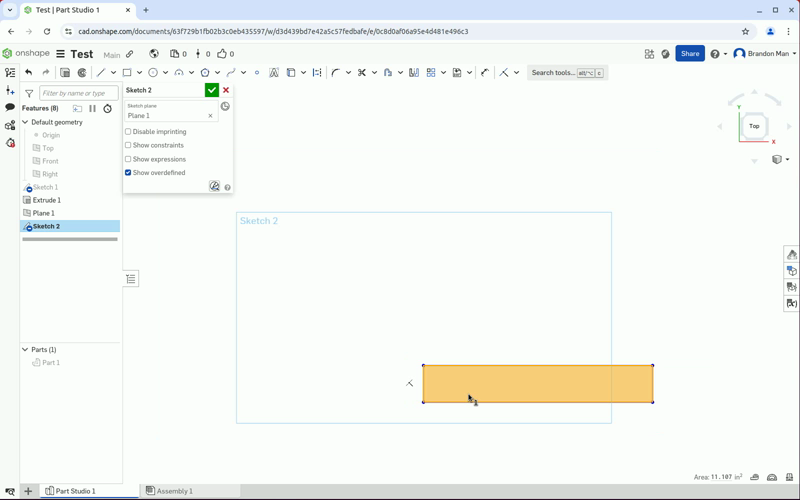
scroll(-6)
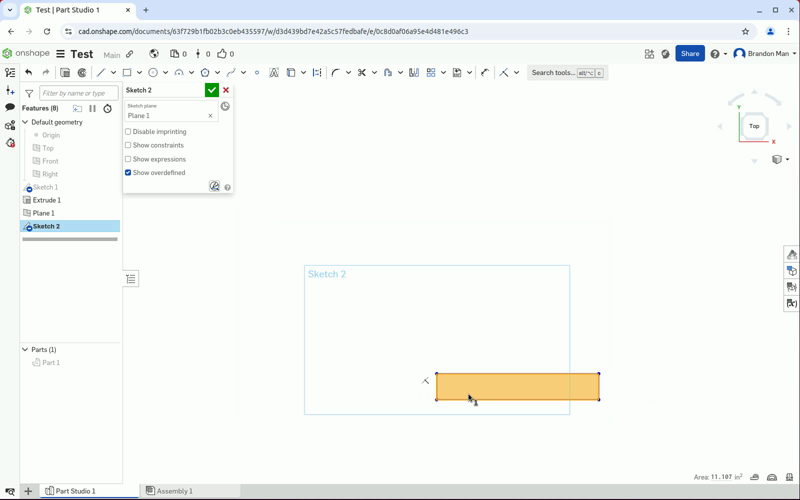
scroll(-6)
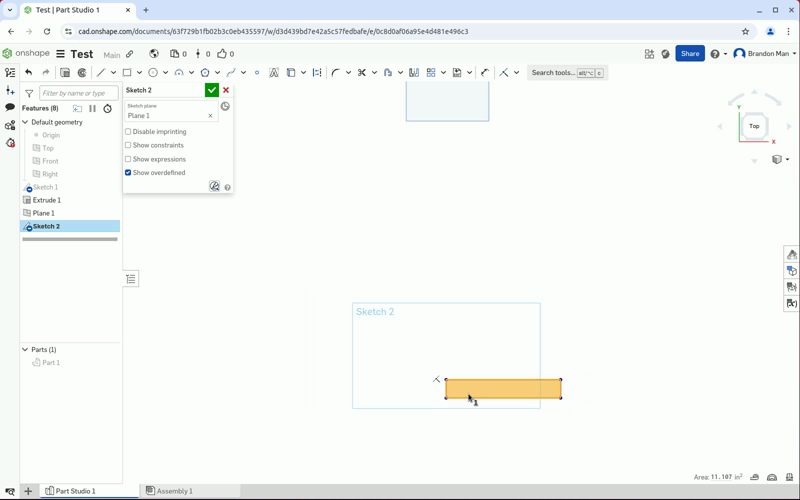
scroll(-6)
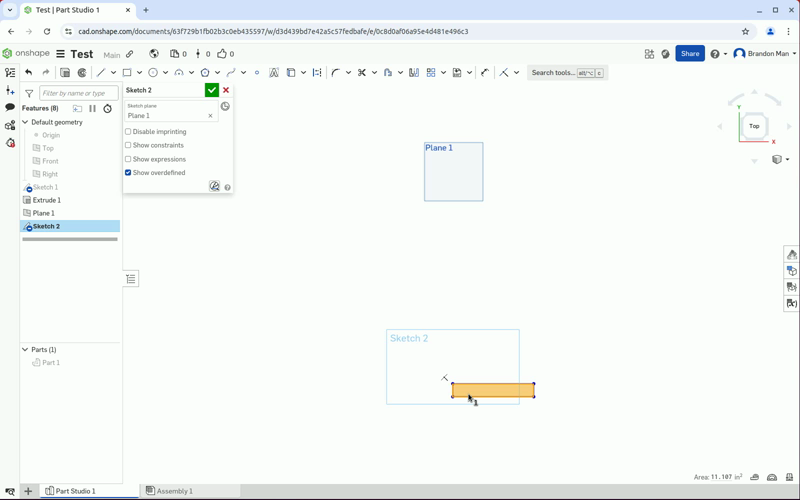
scroll(-6)
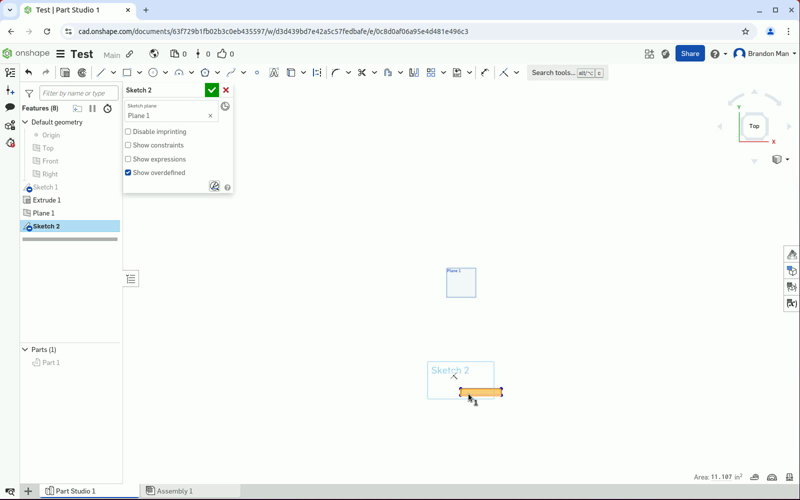
mouse_move(73, 352)
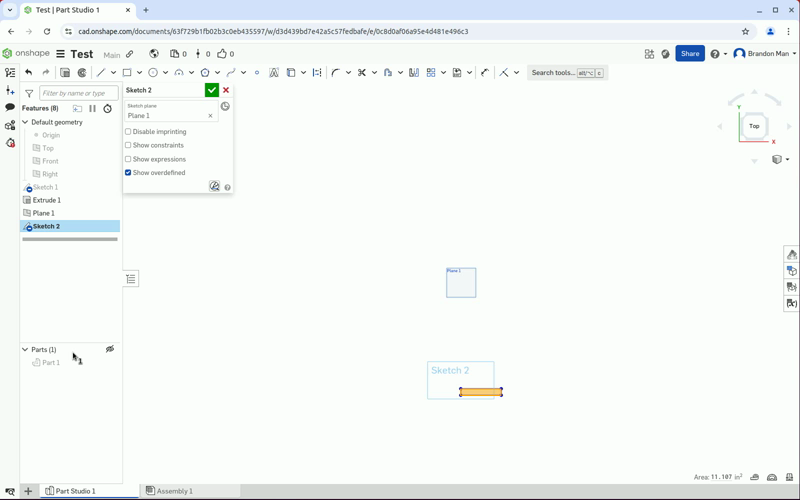
key(shift+y)
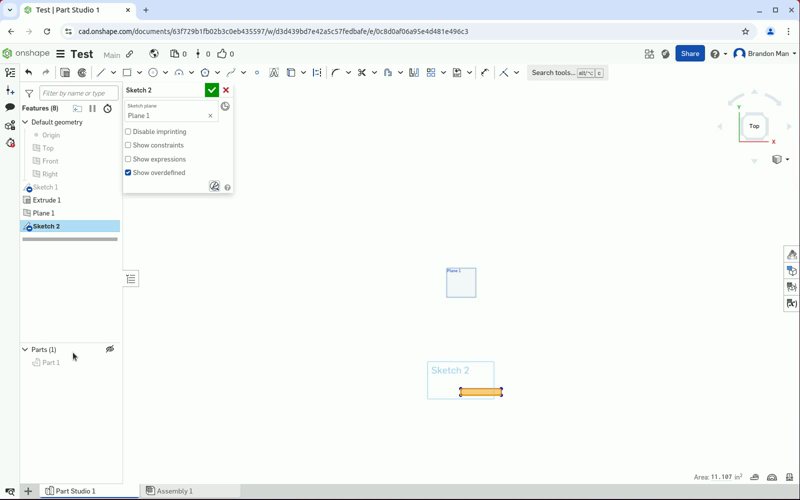
key(shift+e)
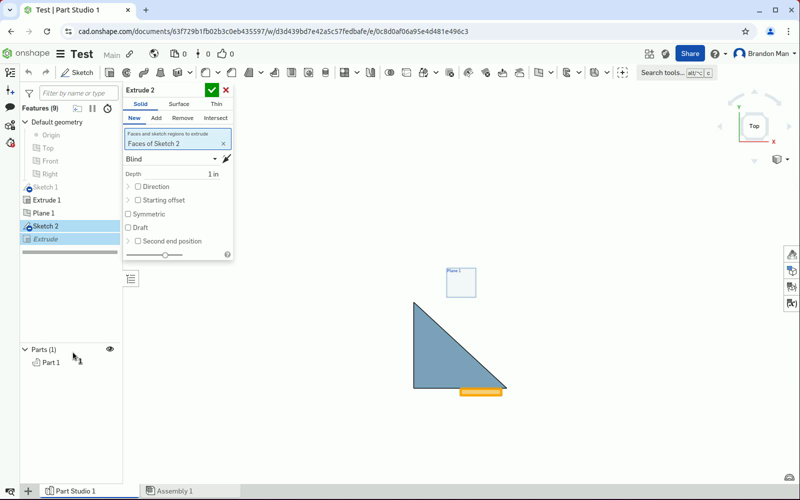
mouse_move(143, 106)
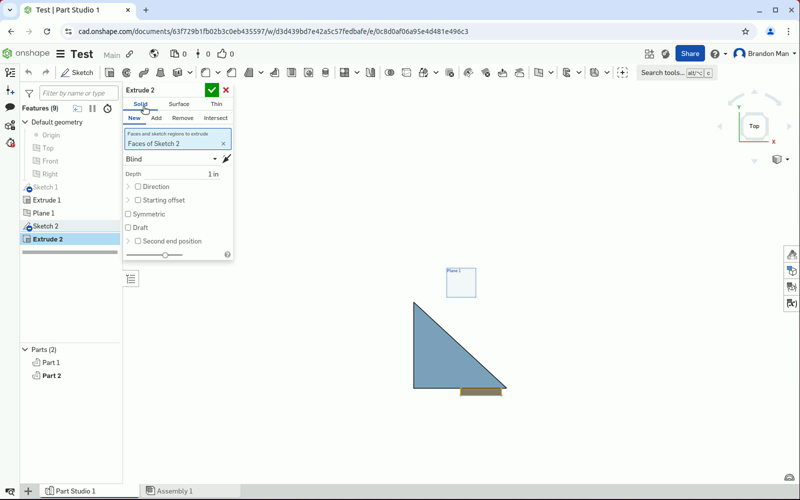
click(143, 106)
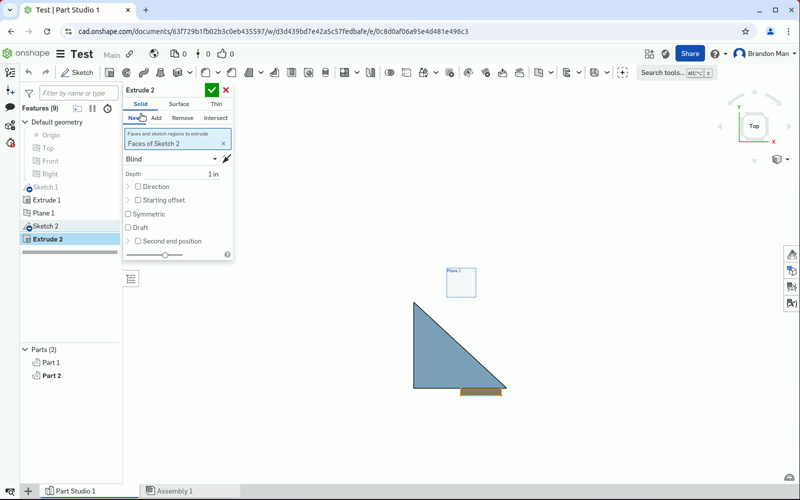
mouse_move(137, 120)
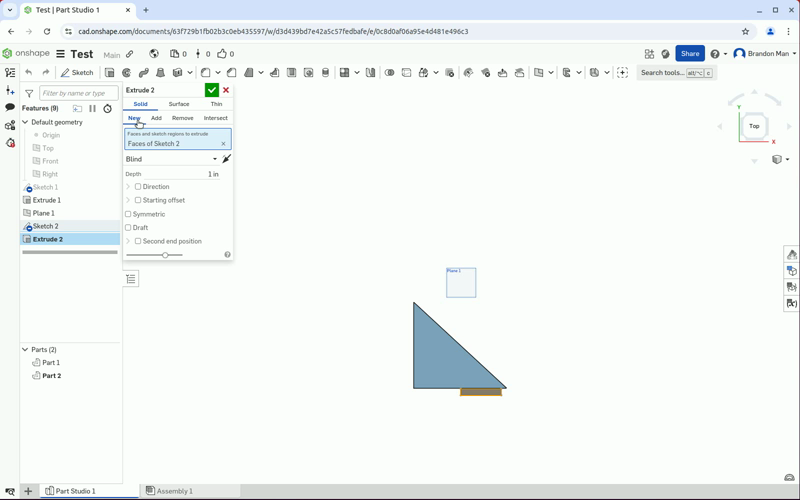
click(137, 120)
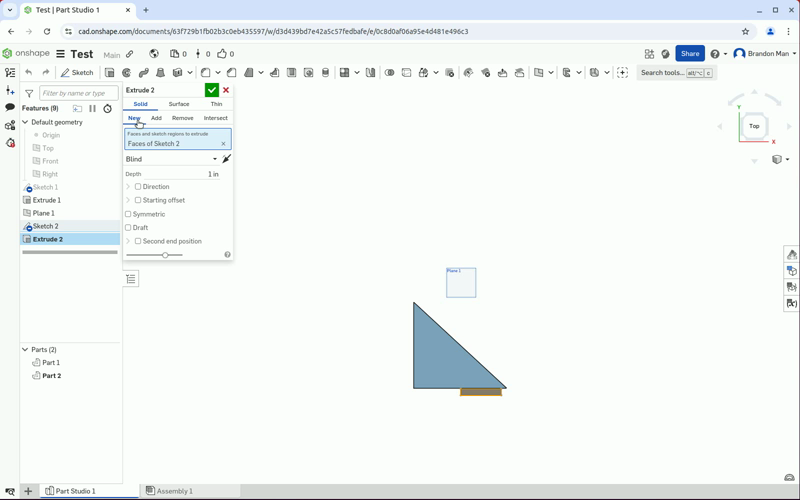
key(tab, 4)
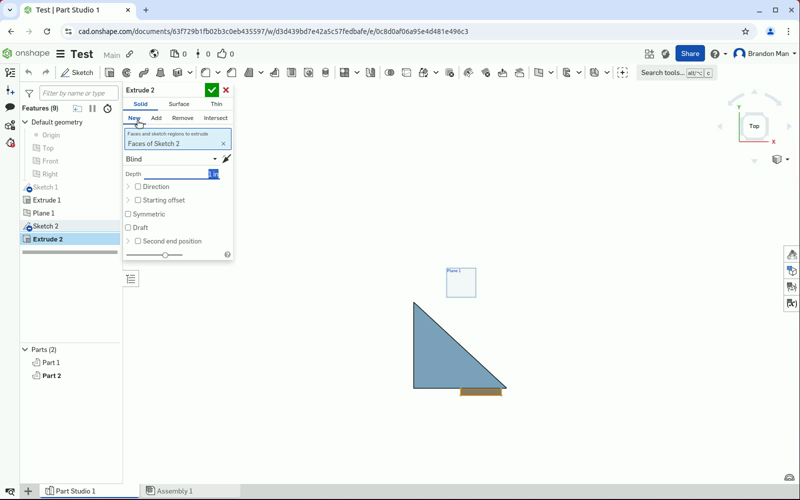
text(-1.444)
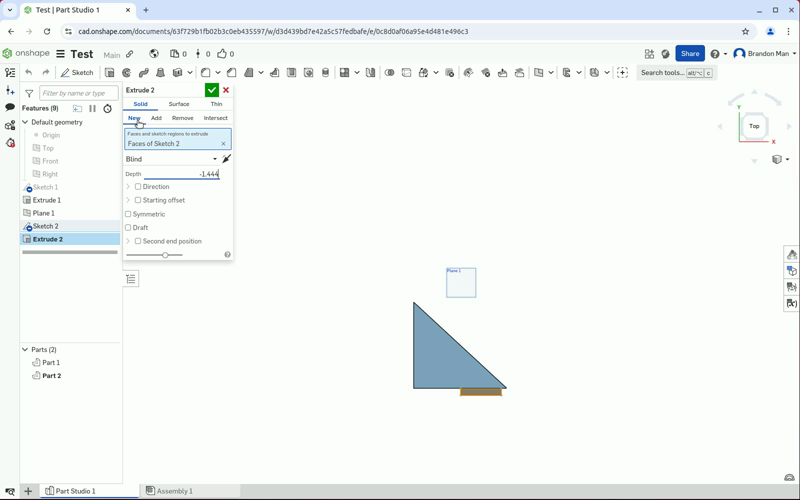
key(enter)
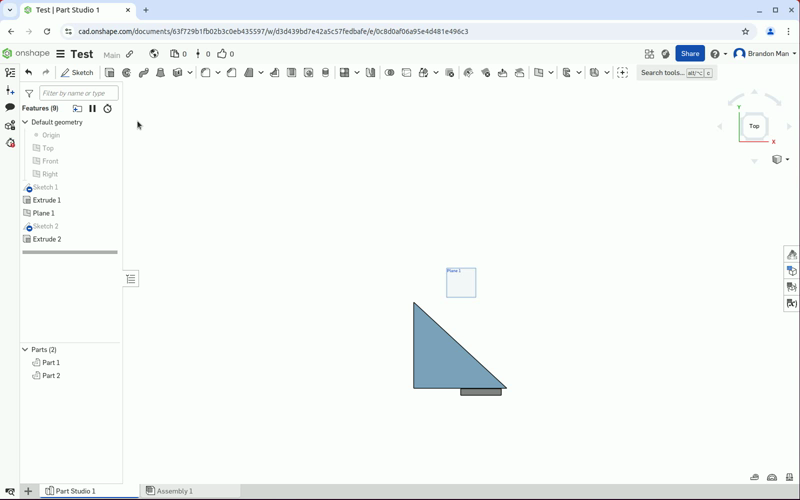
key(shift+h)
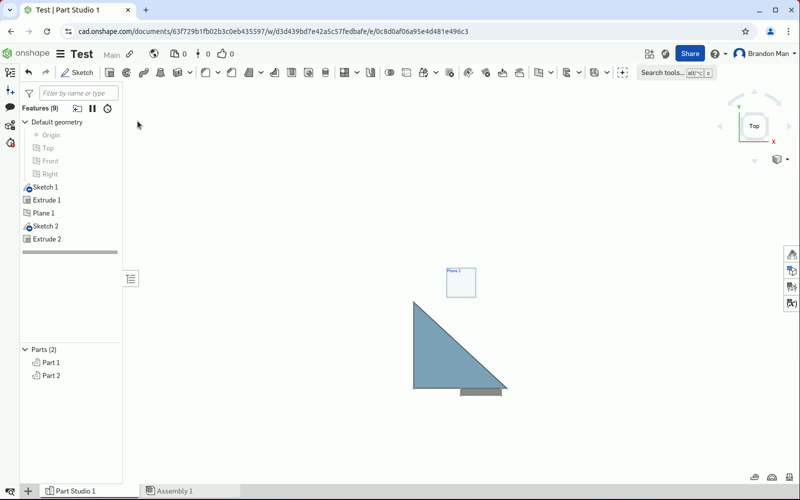
key(shift+h)
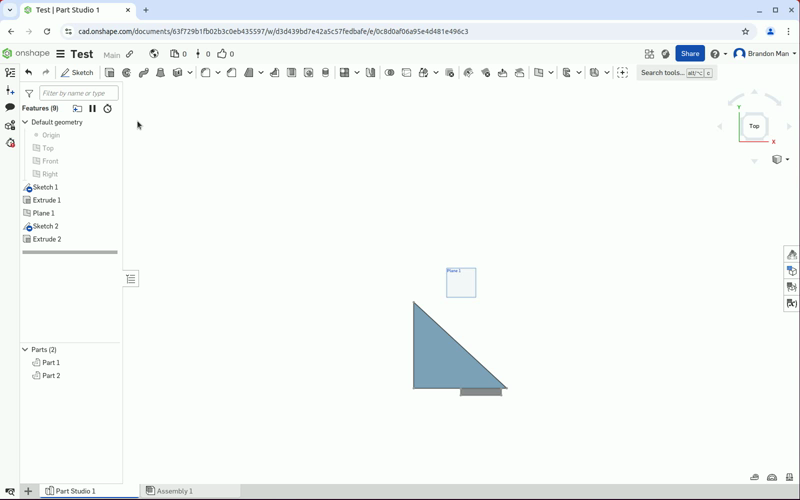
key(shift+7)
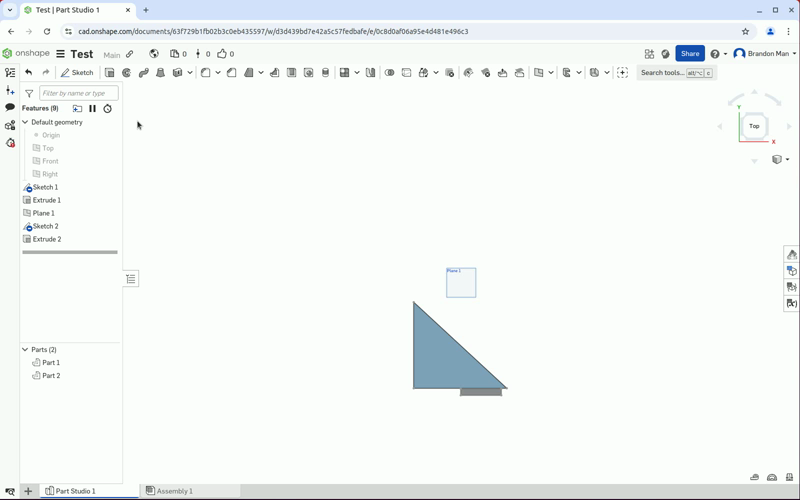
key(up, 3)
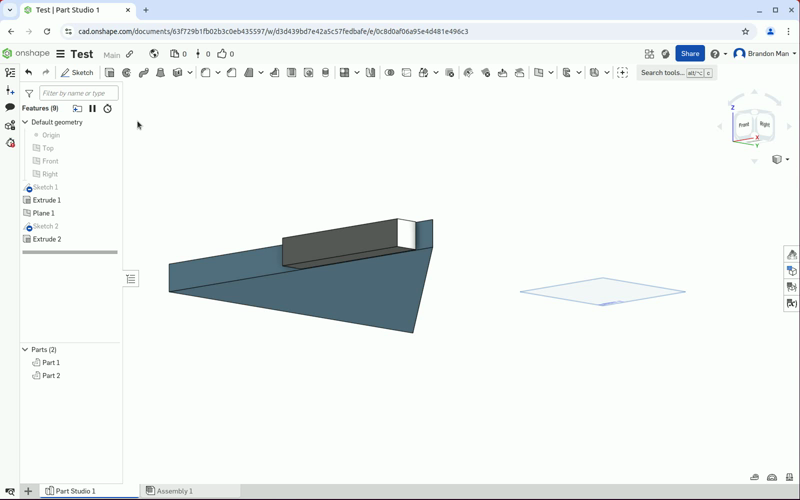
key(left, 3)
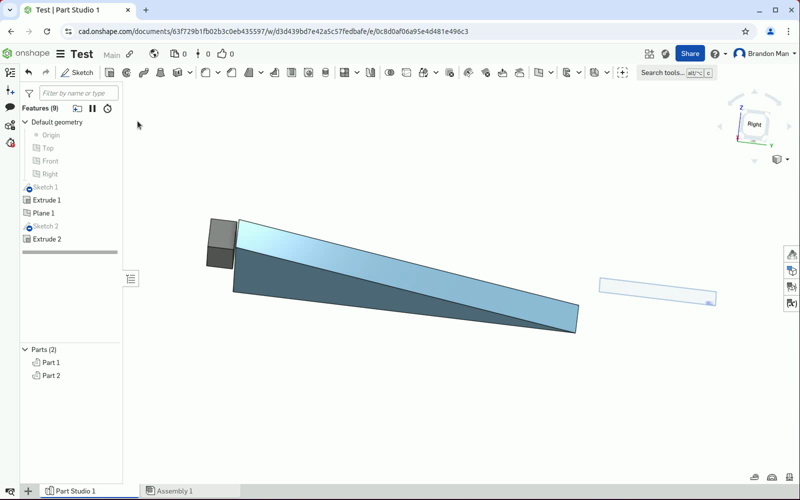
key(right, 3)
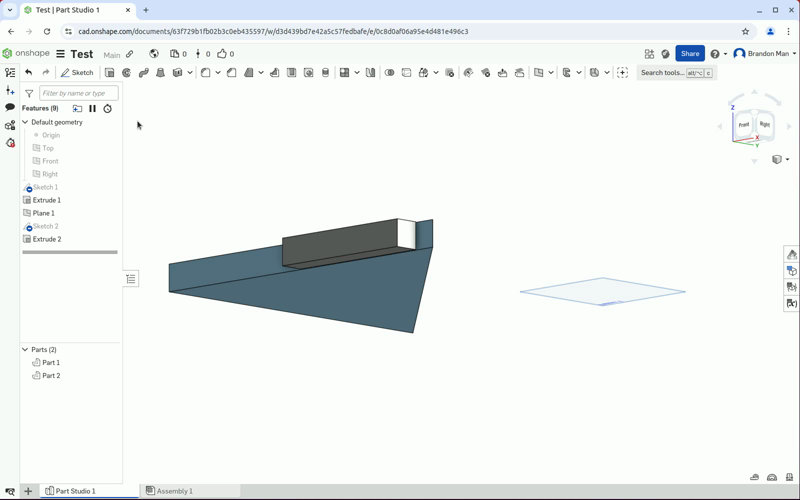
key(down, 3)
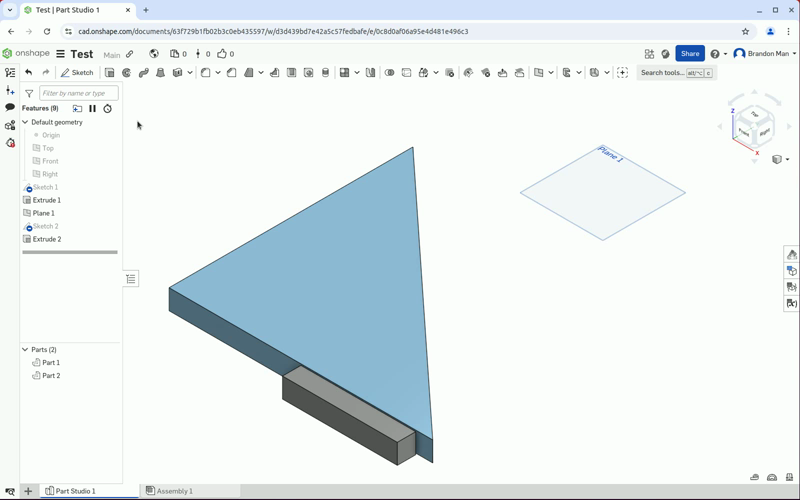
mouse_move(73, 189)
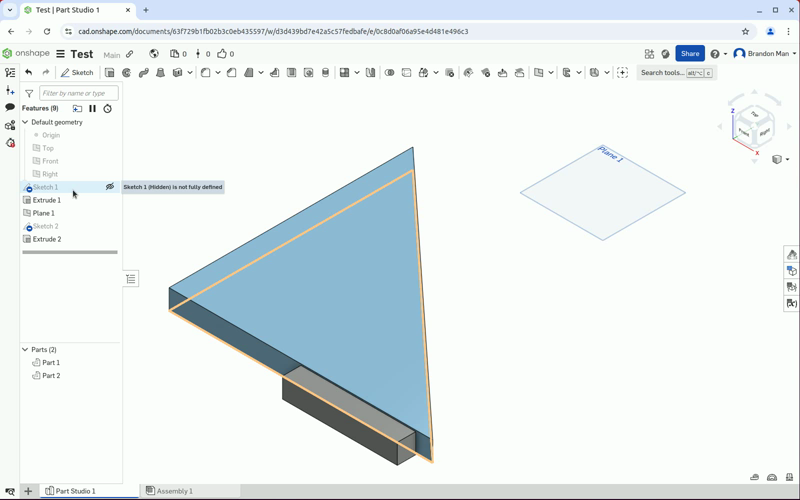
click(73, 189)